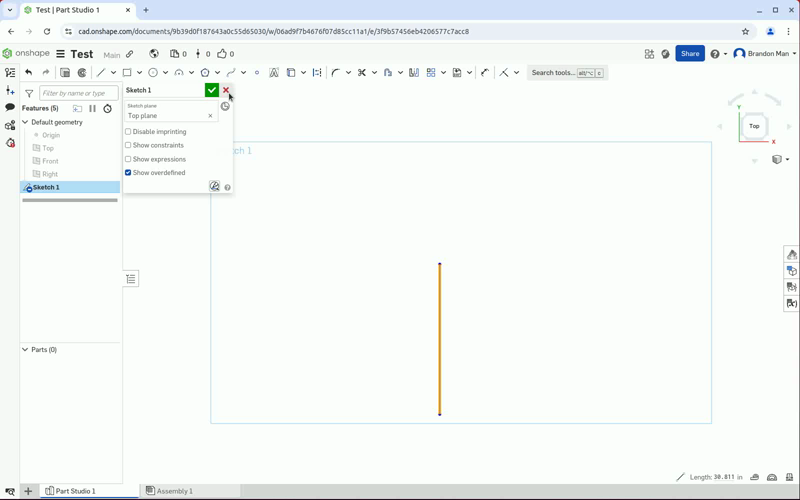
key(shift+h)
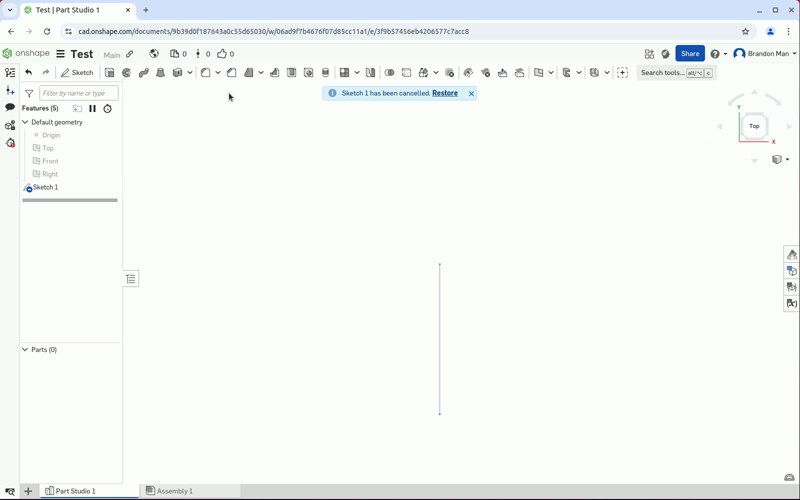
key(shift+s)
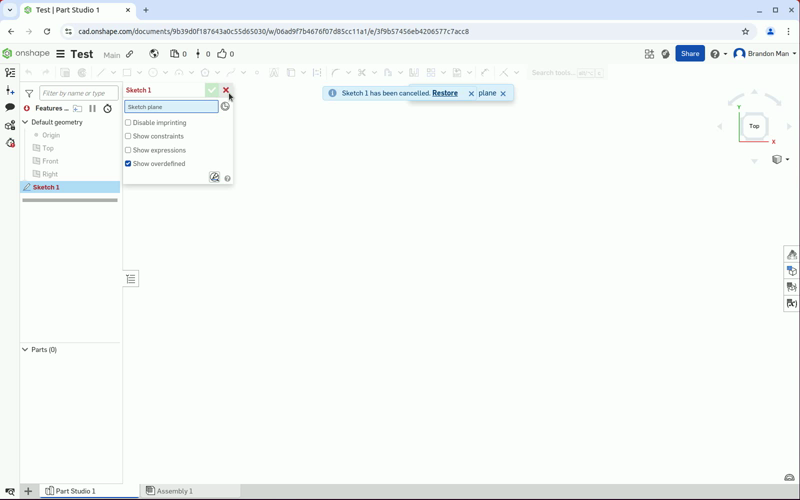
mouse_move(73, 150)
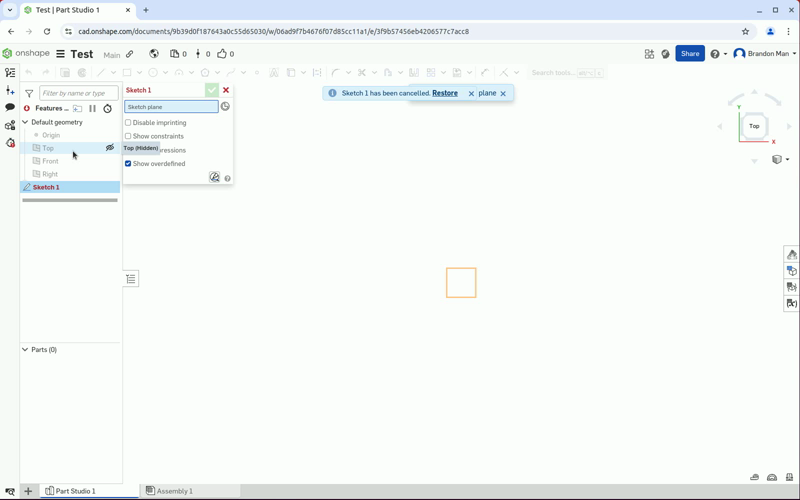
click(73, 150)
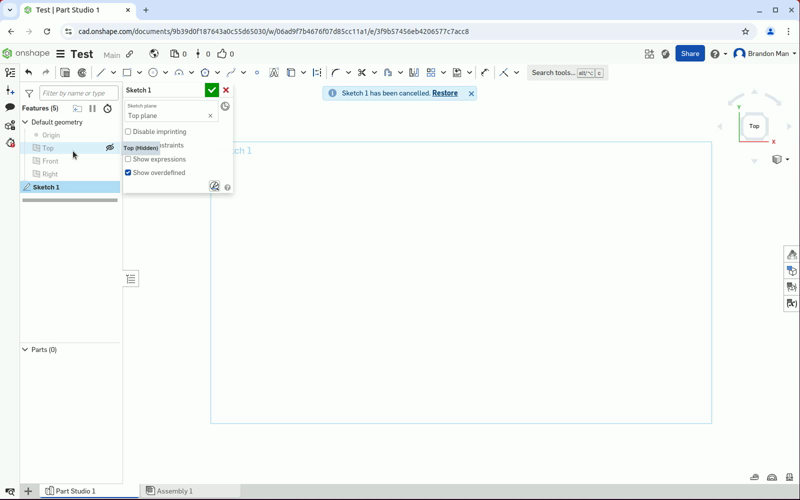
mouse_move(73, 352)
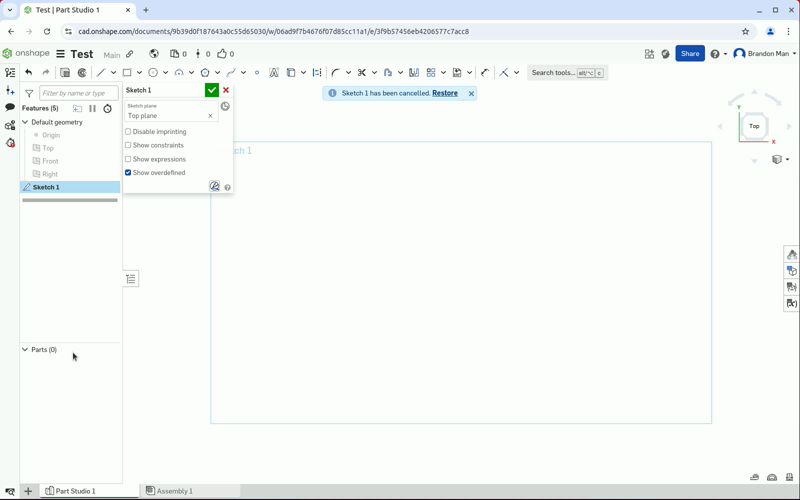
key(y)
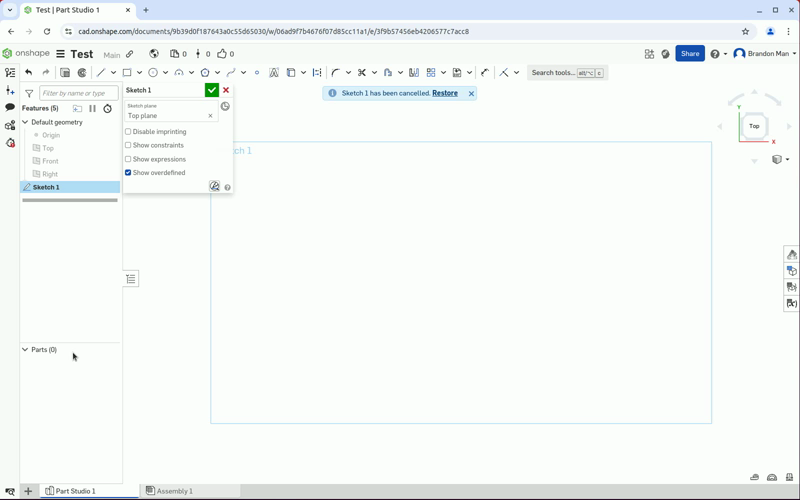
key(l)
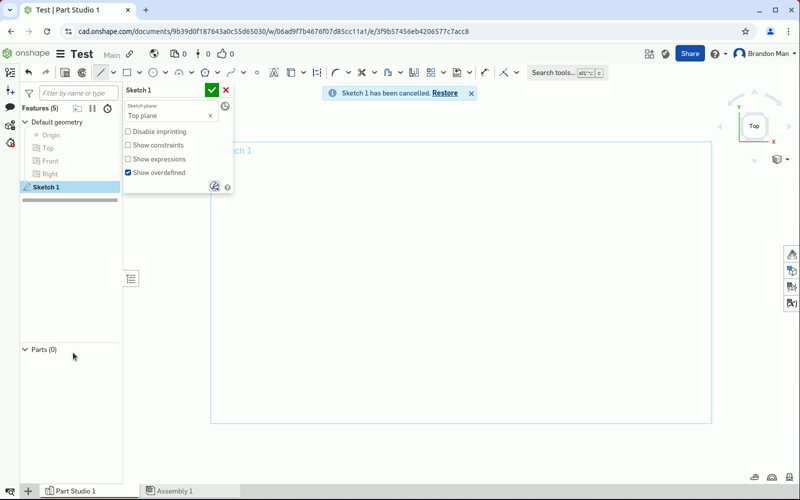
key_down(shift)
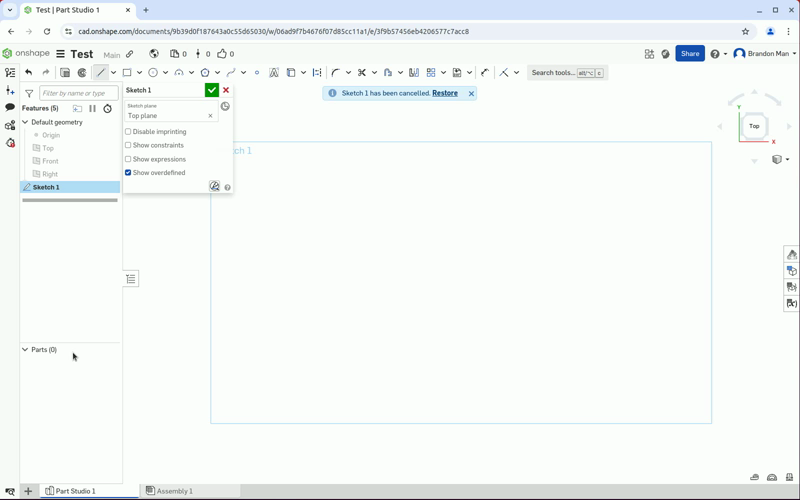
mouse_move(396, 265)
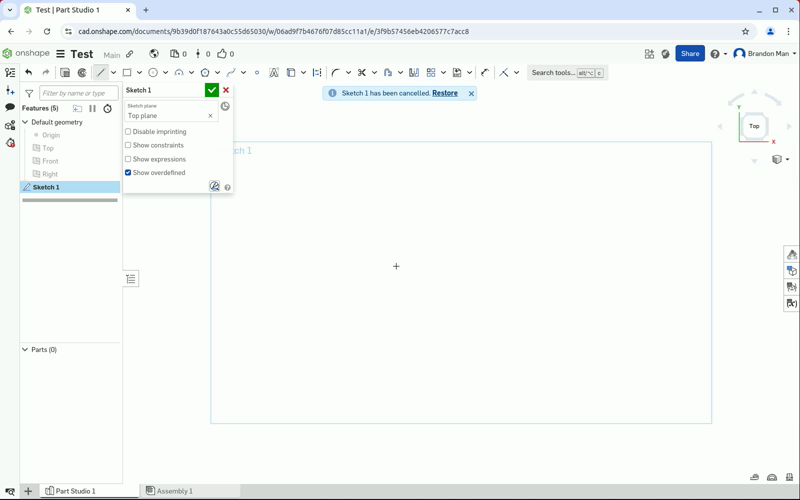
click(396, 265)
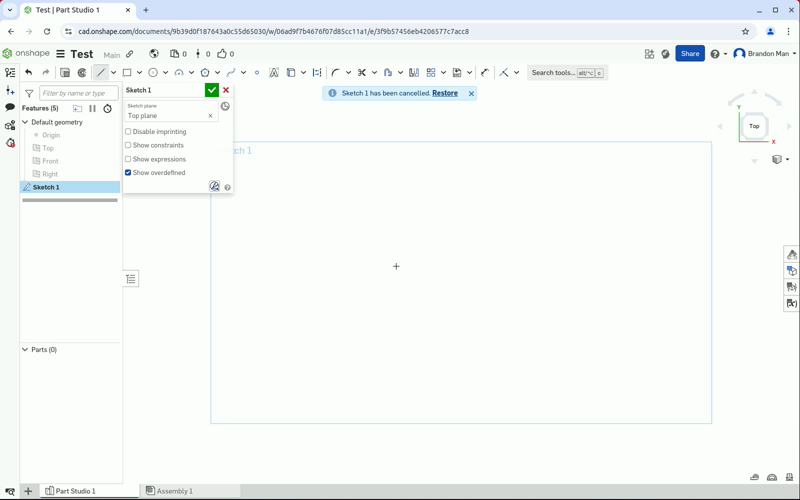
key_up(shift)
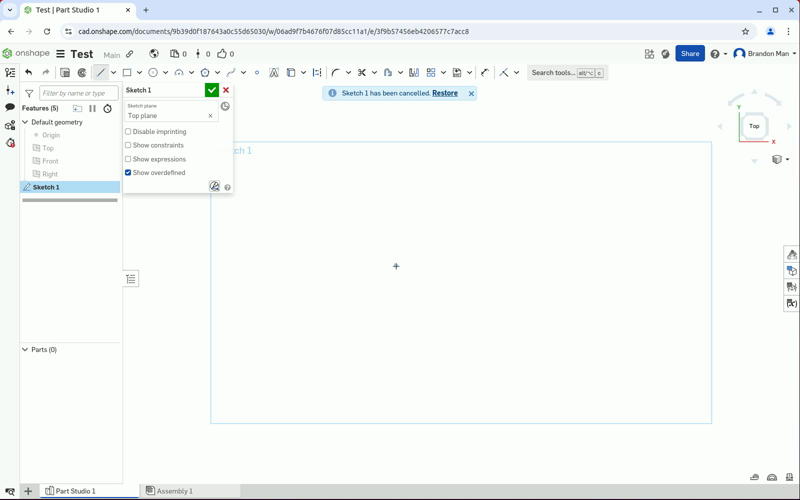
key_down(shift)
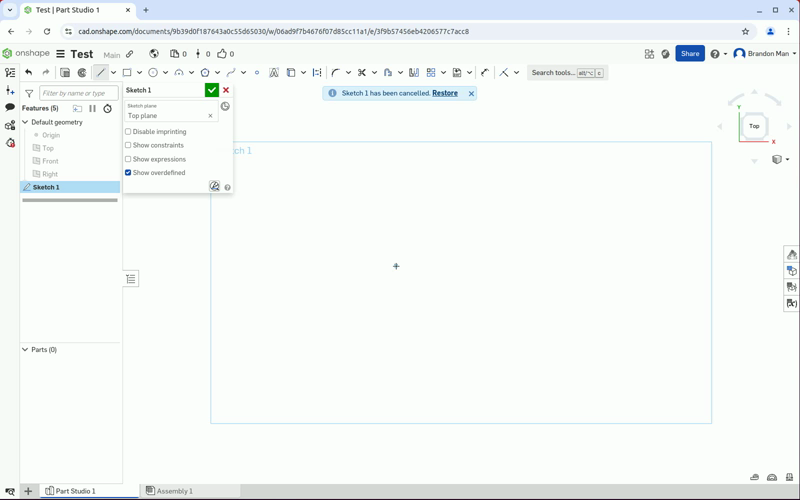
mouse_move(426, 265)
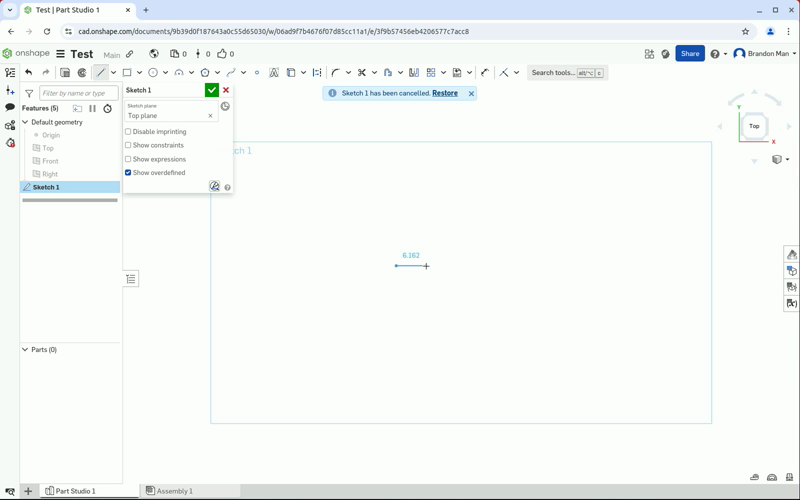
mouse_move(453, 265)
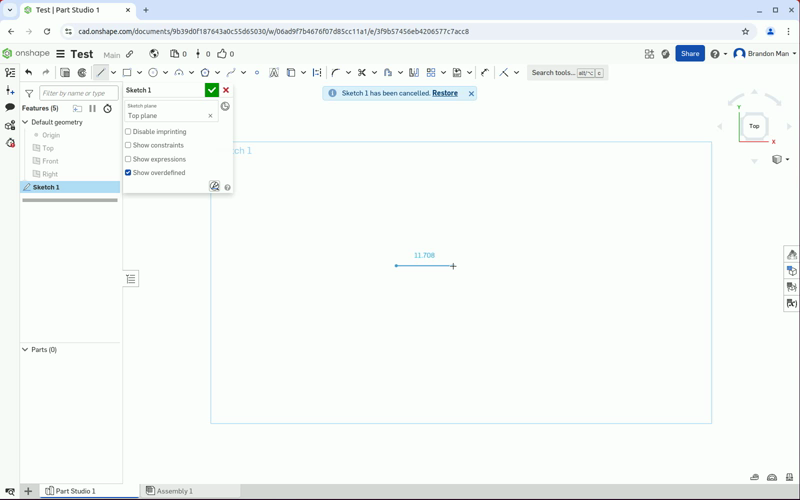
click(453, 265)
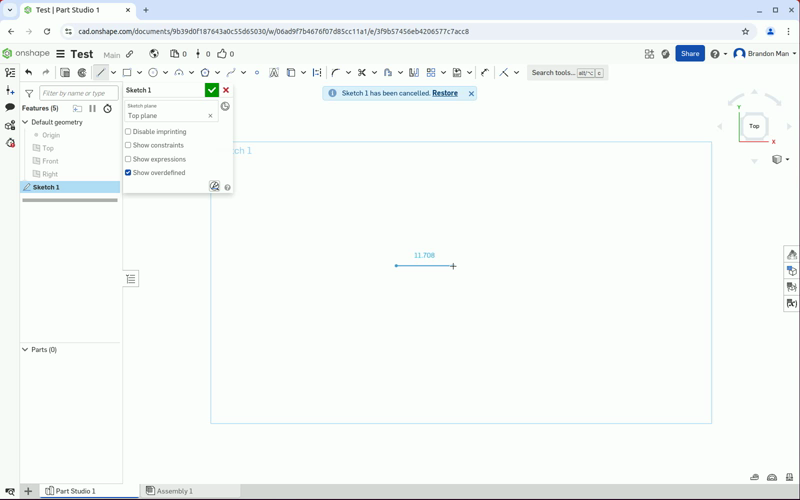
key_up(shift)
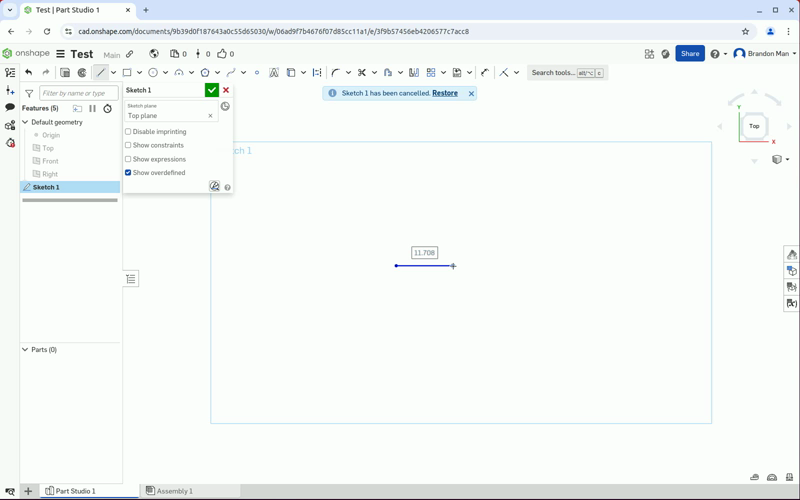
key_down(shift)
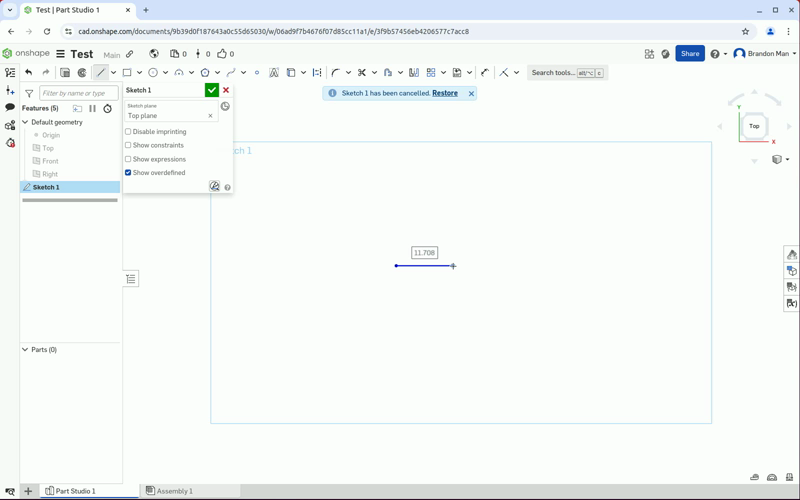
mouse_move(453, 170)
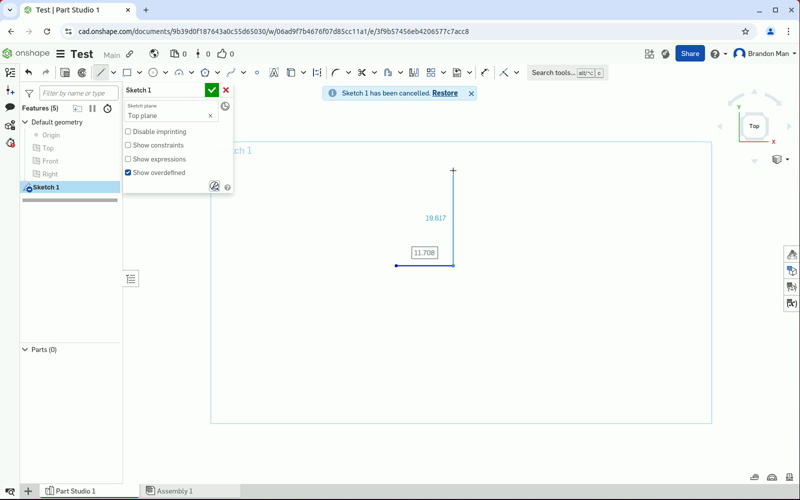
click(453, 170)
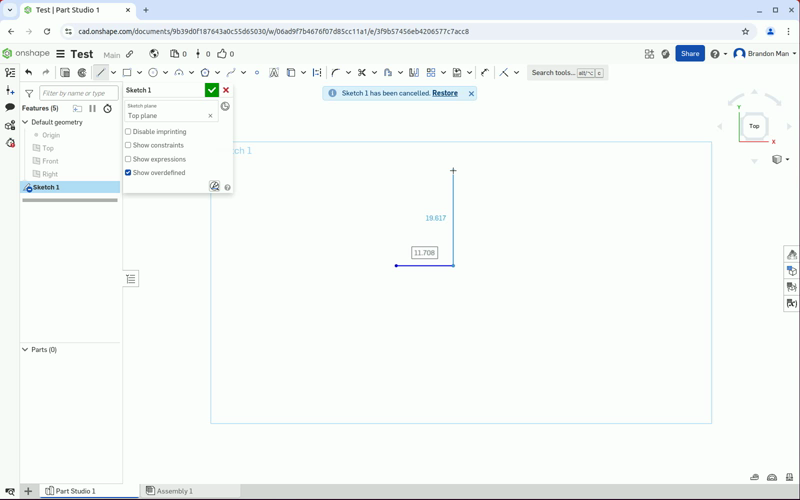
key_up(shift)
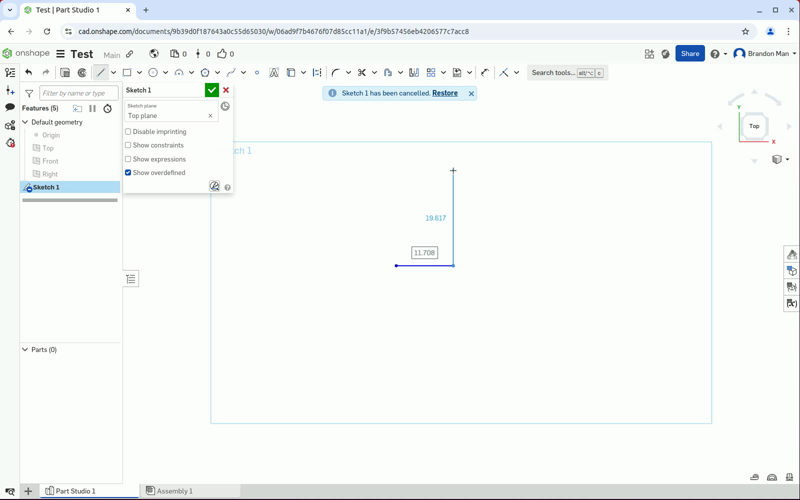
key_down(shift)
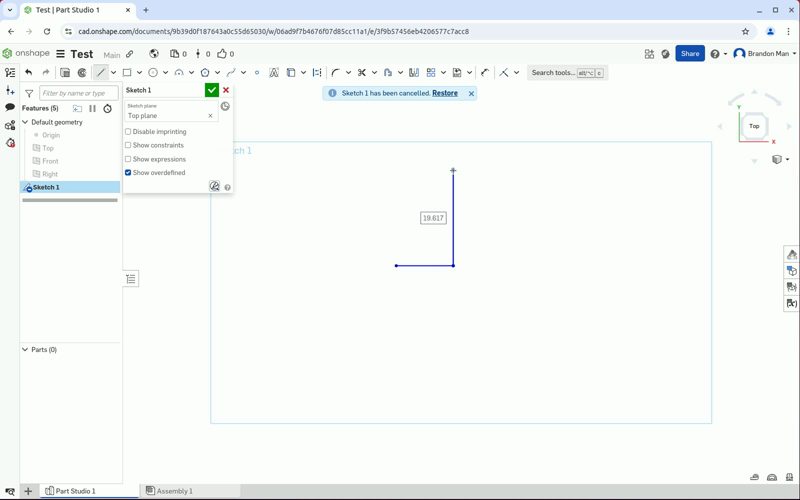
mouse_move(483, 170)
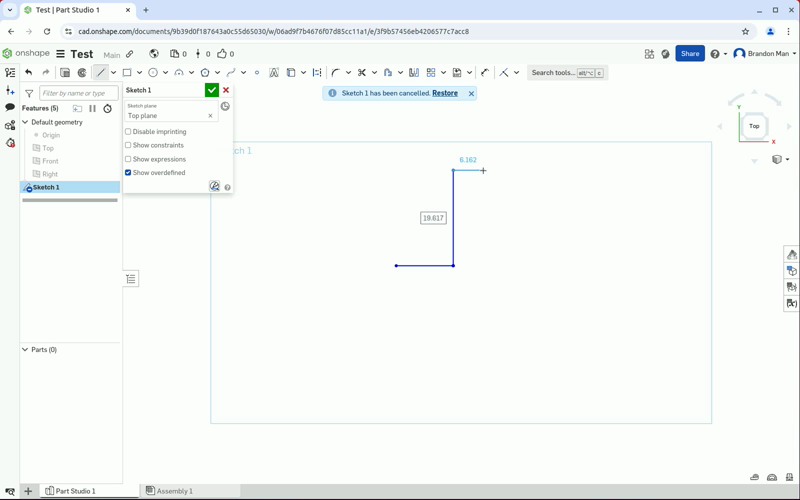
mouse_move(396, 170)
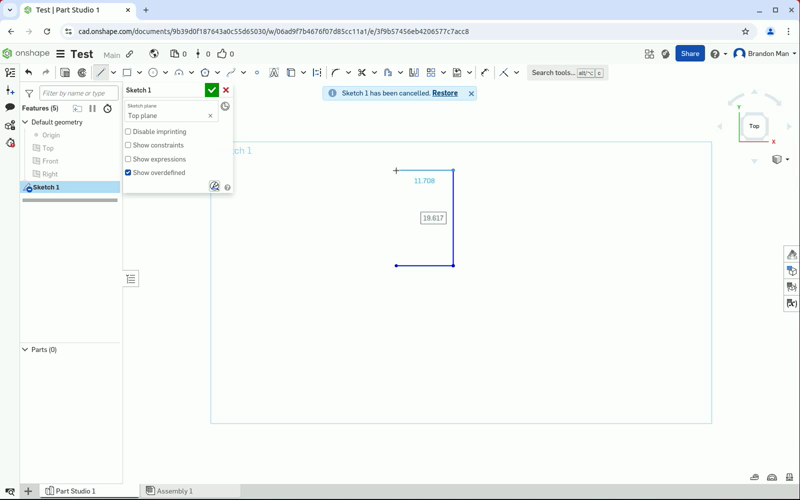
click(396, 170)
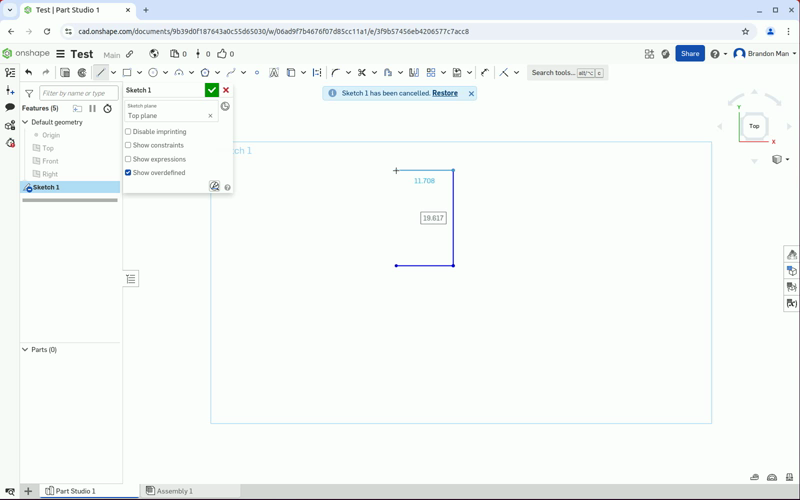
key_up(shift)
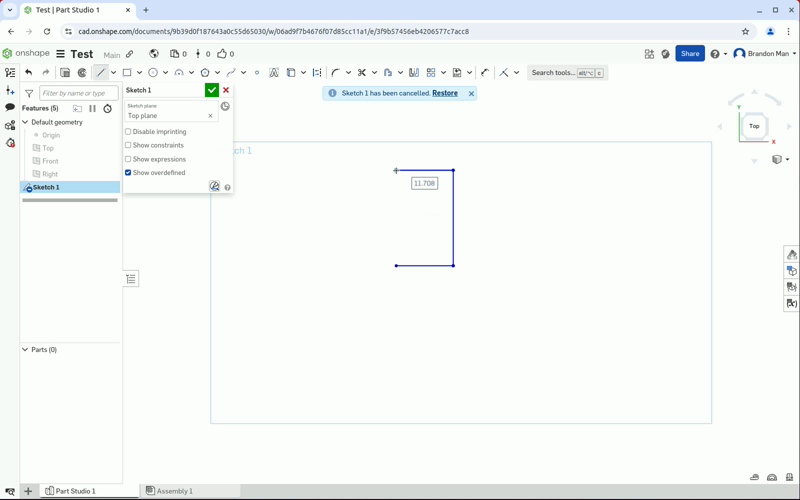
key_down(shift)
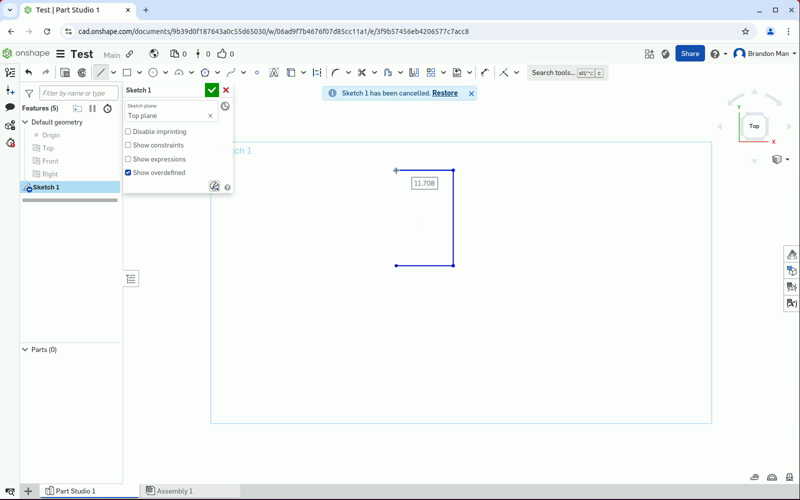
mouse_move(396, 265)
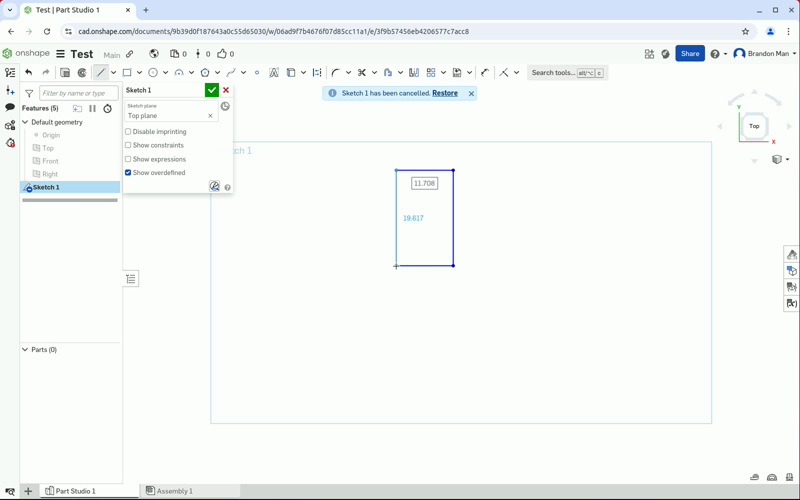
key_up(shift)
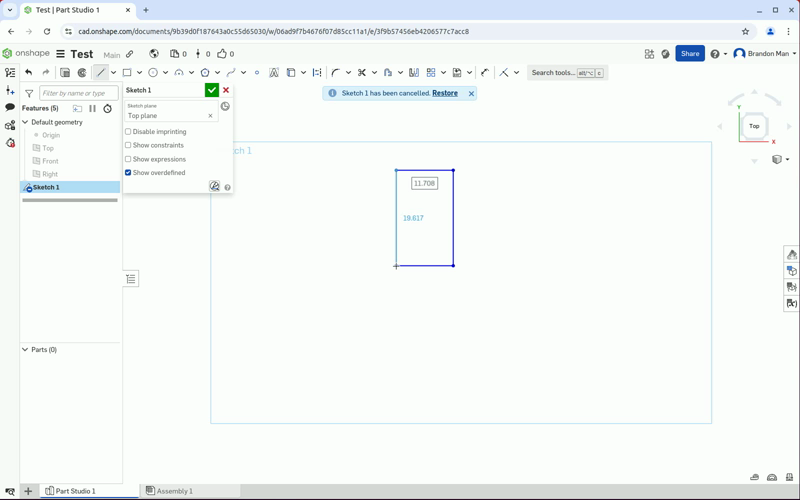
click(396, 265)
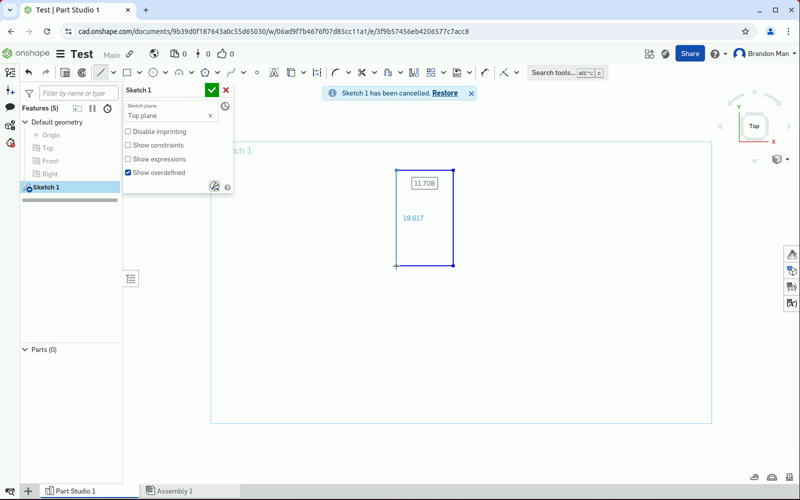
key(esc)
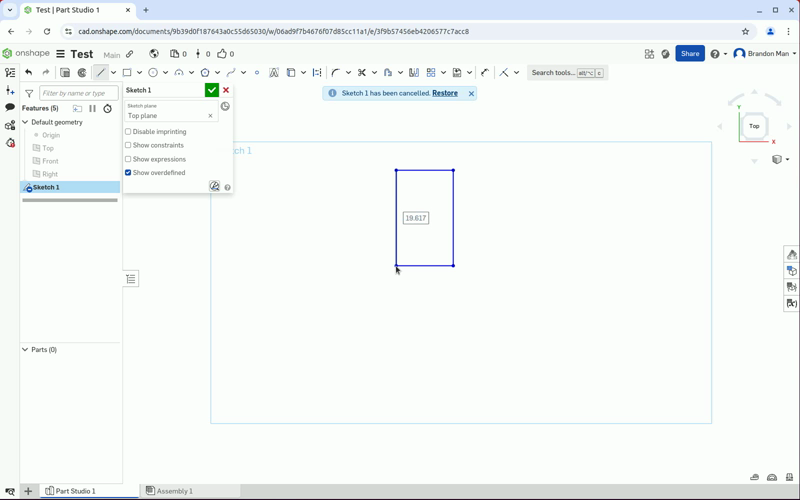
mouse_move(409, 227)
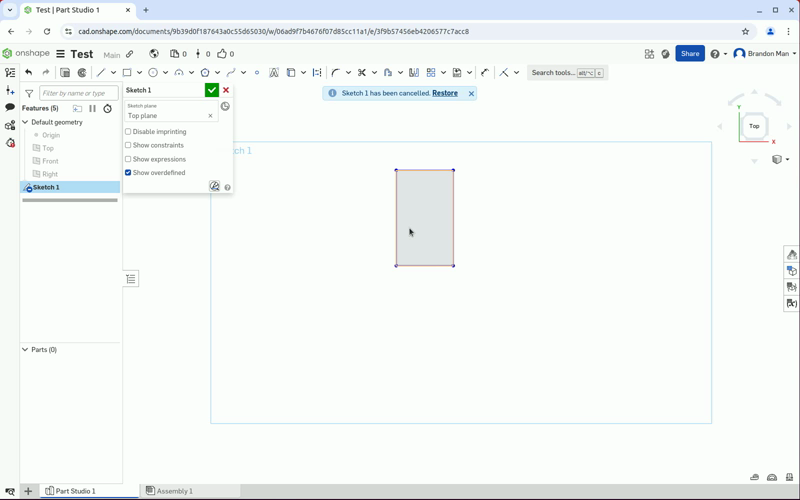
click(409, 227)
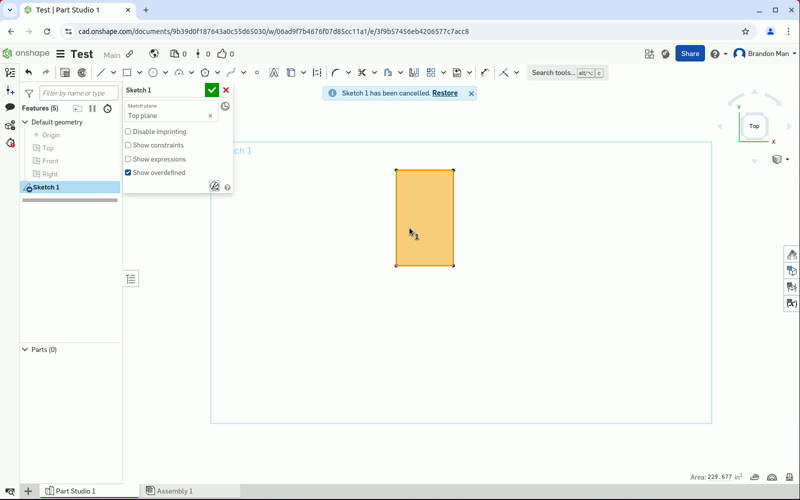
mouse_move(73, 352)
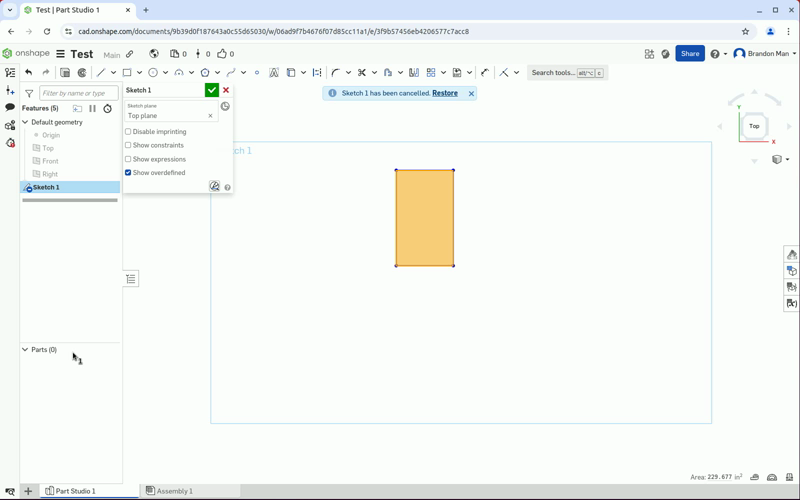
key(shift+y)
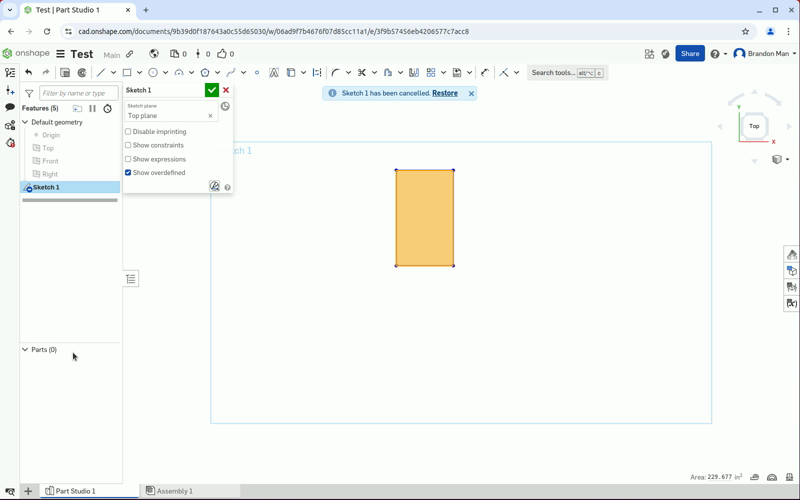
key(shift+e)
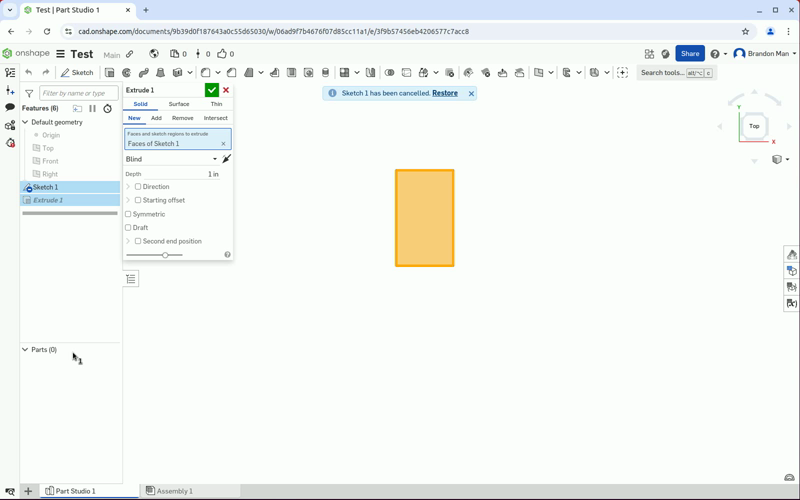
mouse_move(143, 106)
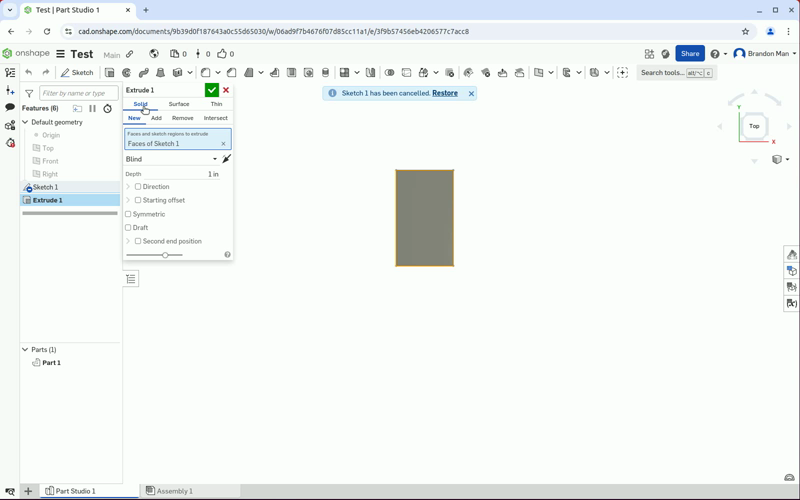
click(143, 106)
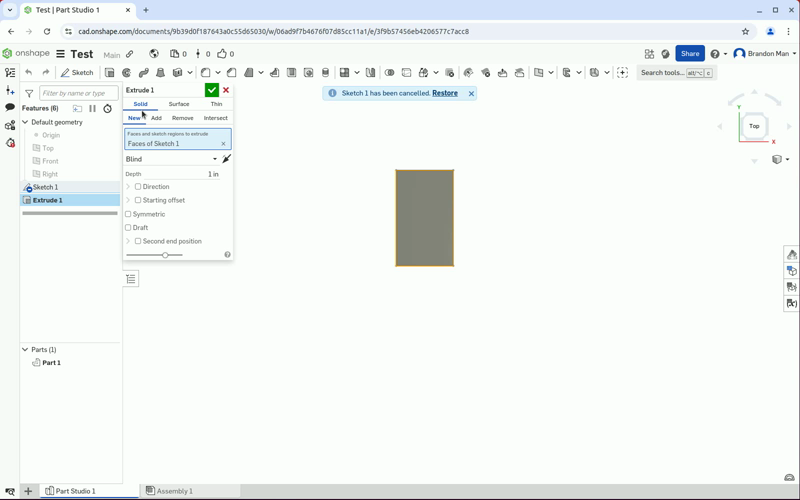
mouse_move(137, 120)
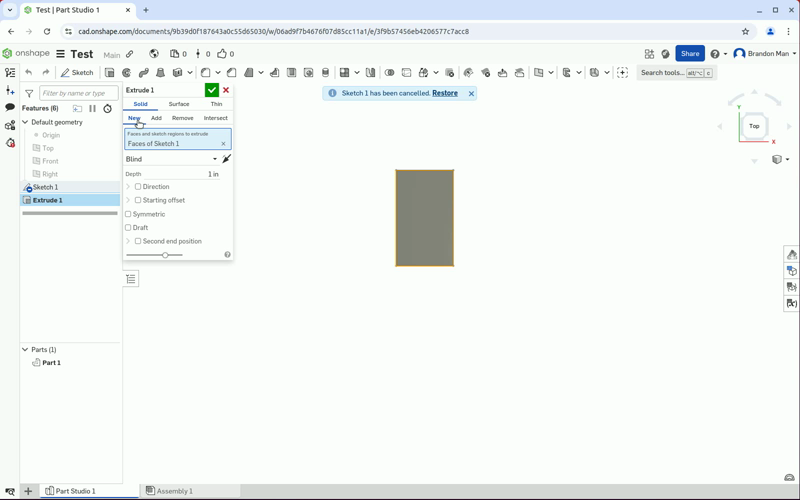
click(137, 120)
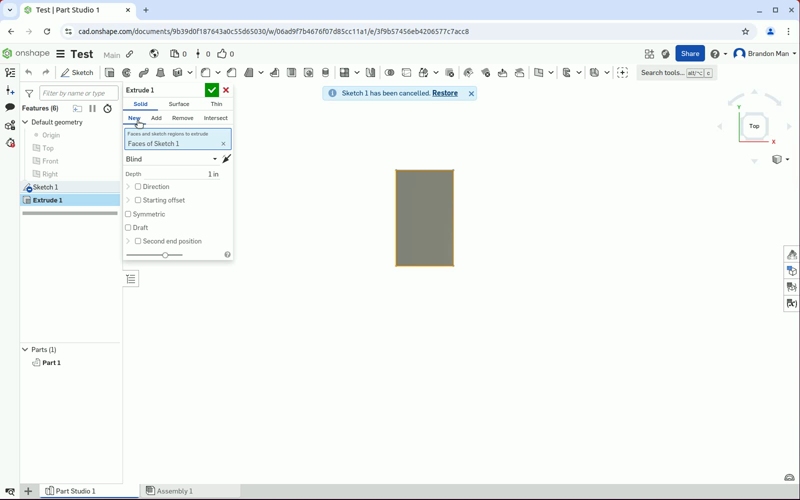
key(tab, 4)
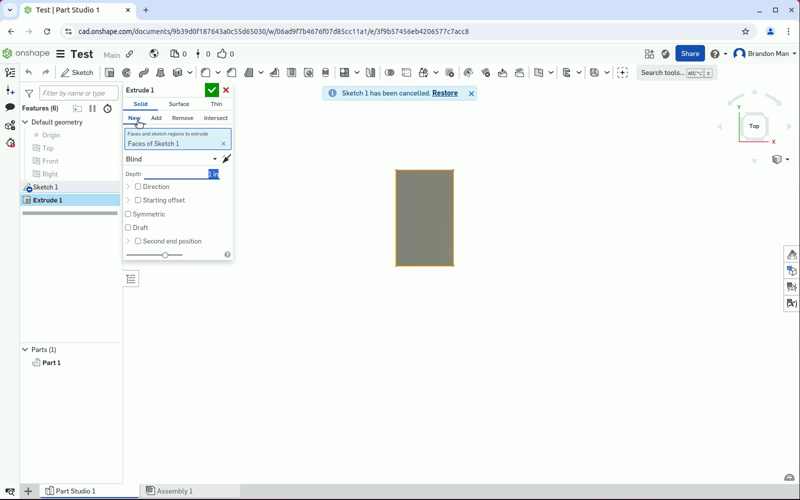
text(-2.407)
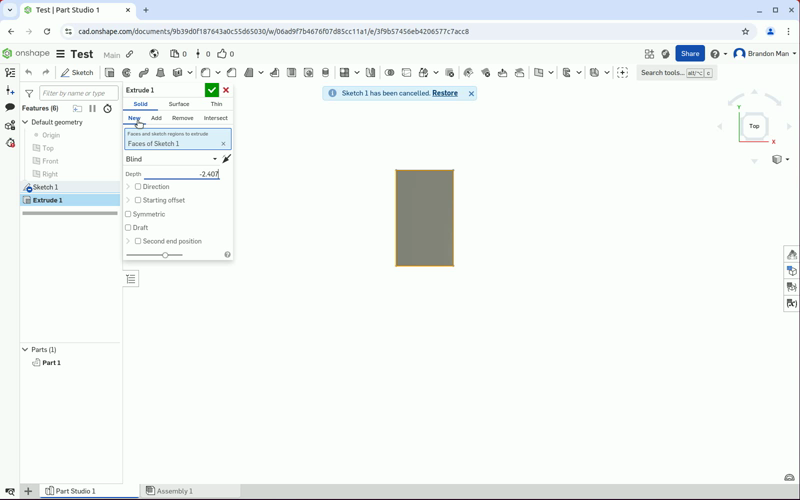
key(enter)
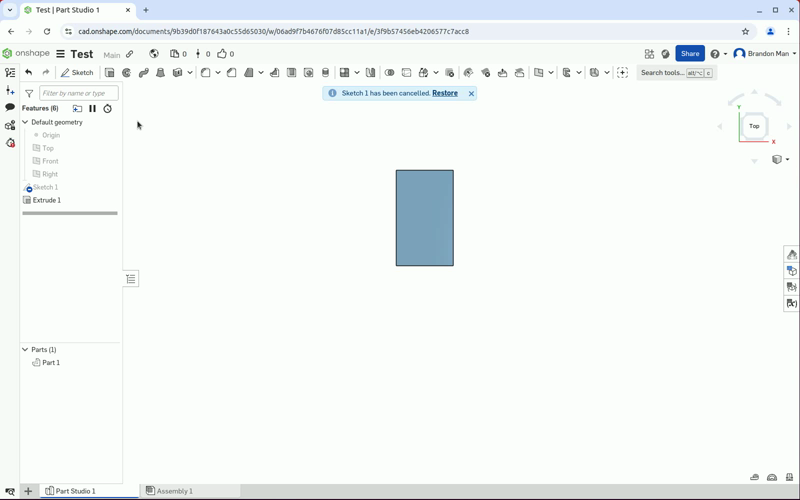
key(shift+h)
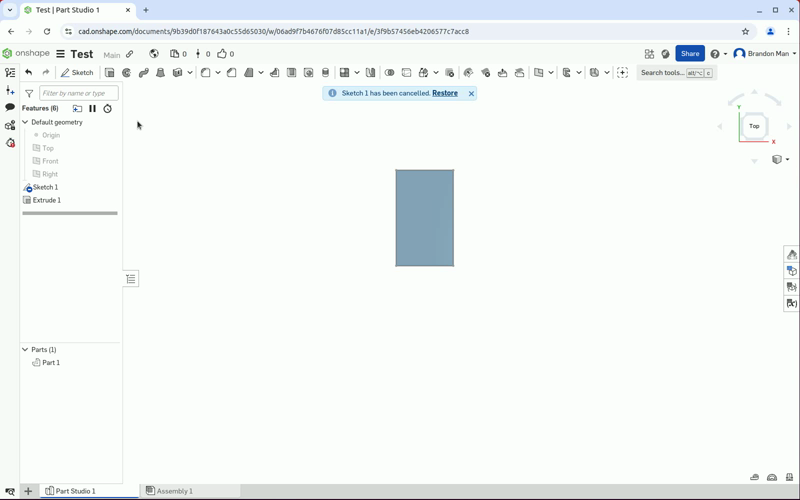
key(shift+h)
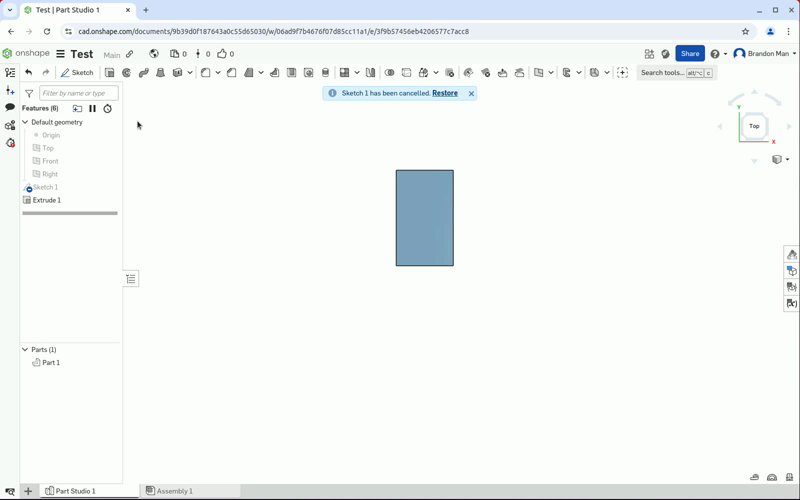
mouse_move(73, 189)
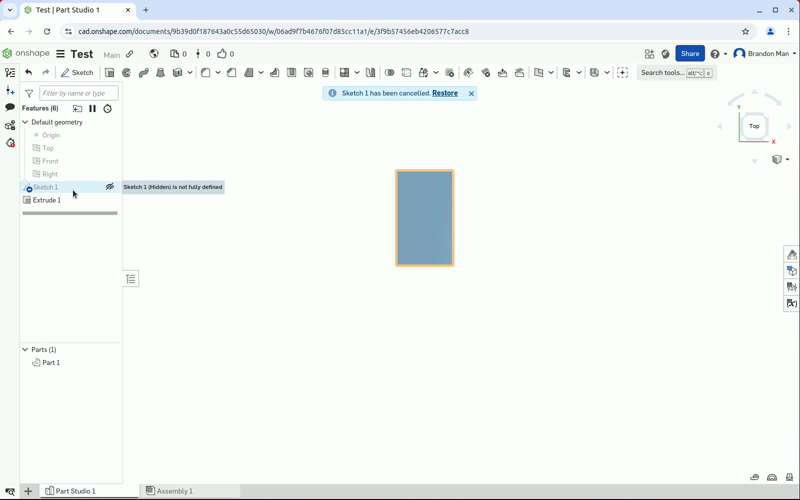
click(73, 189)
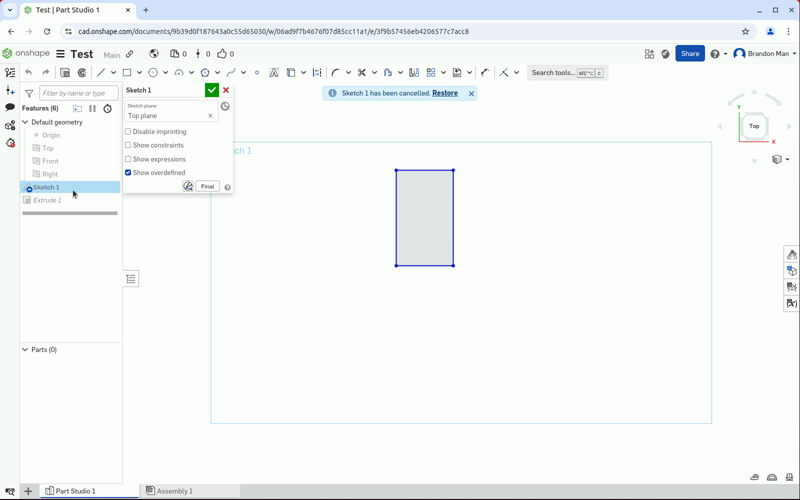
mouse_move(229, 92)
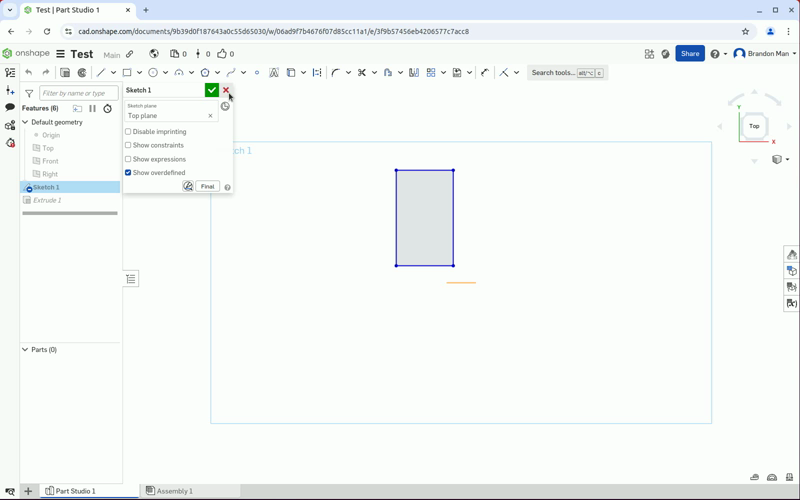
click(229, 92)
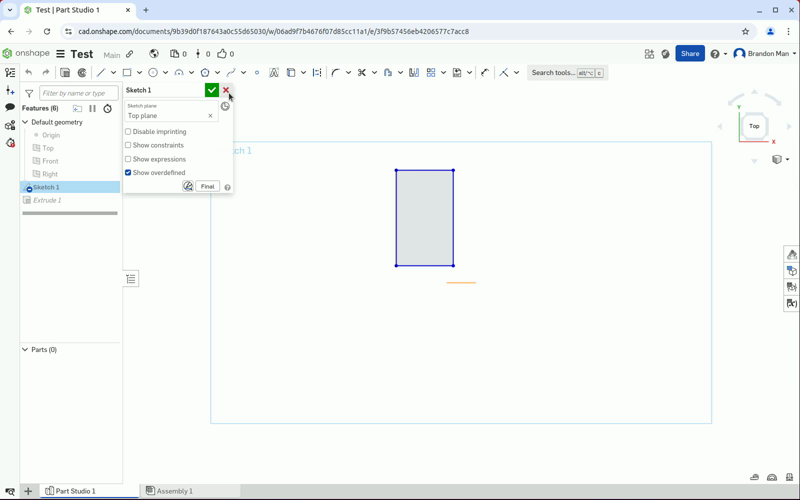
key(shift+s)
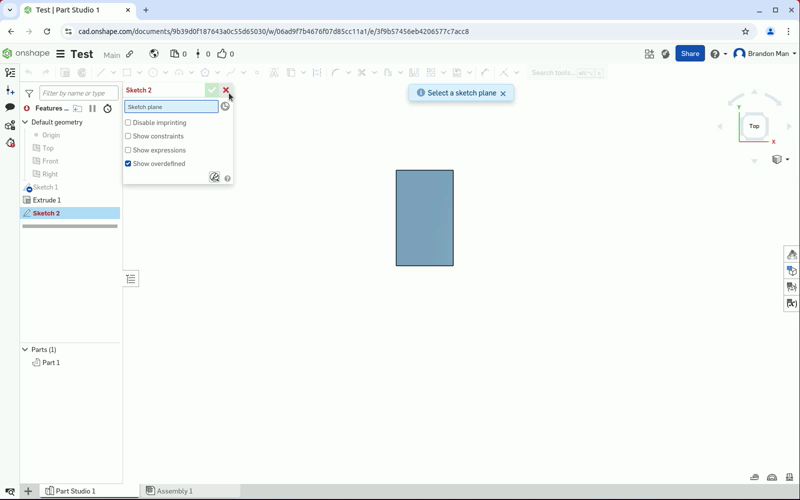
mouse_move(73, 150)
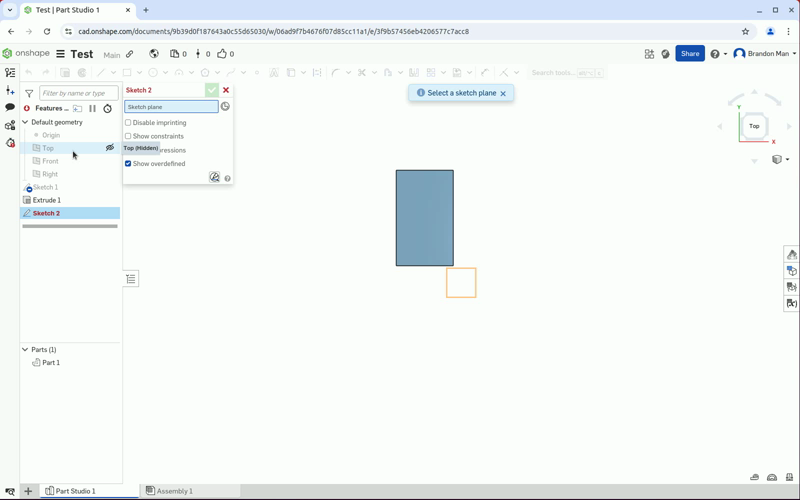
click(73, 150)
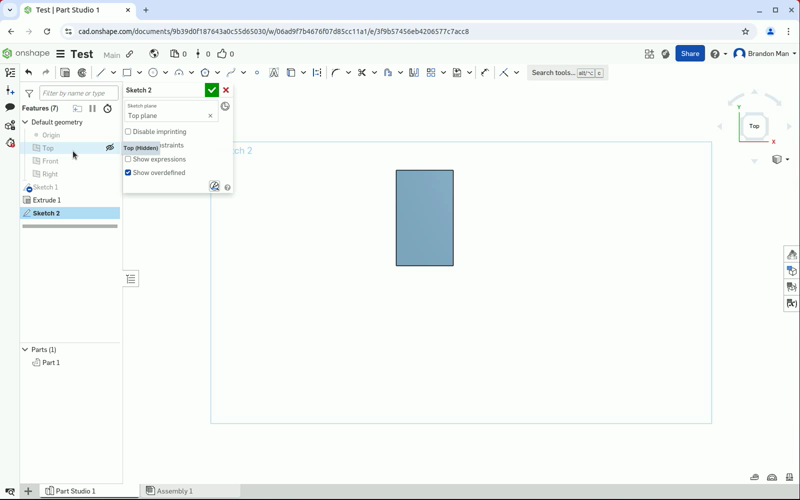
mouse_move(73, 352)
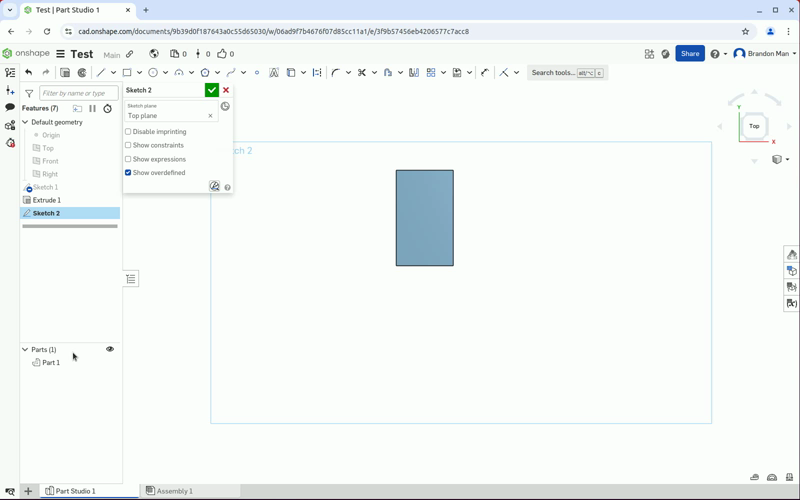
key(y)
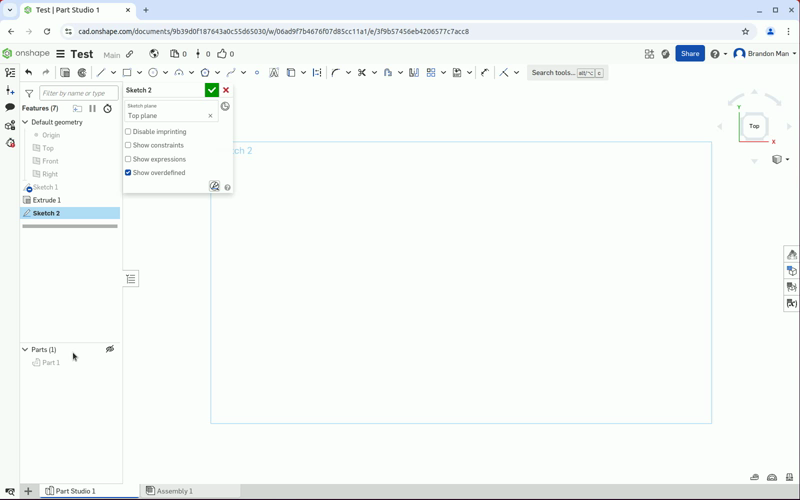
key(c)
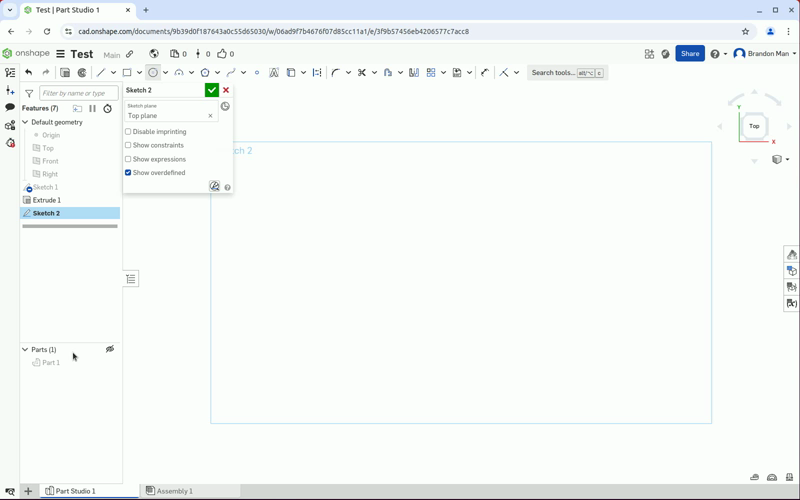
key_down(shift)
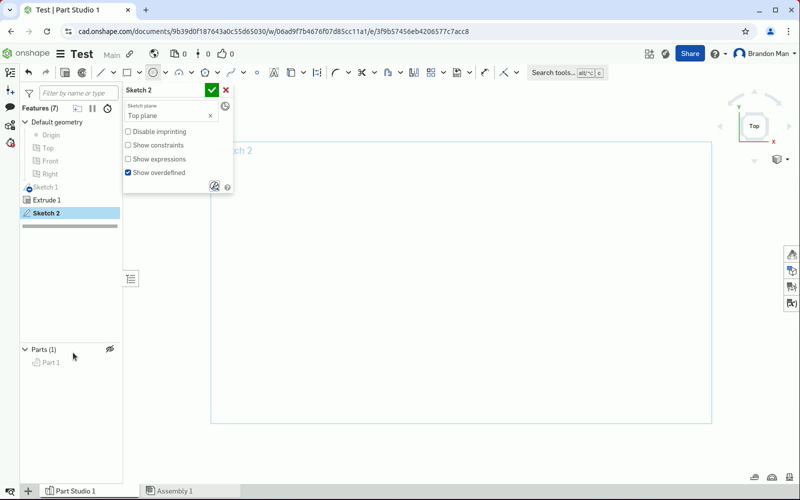
mouse_move(425, 218)
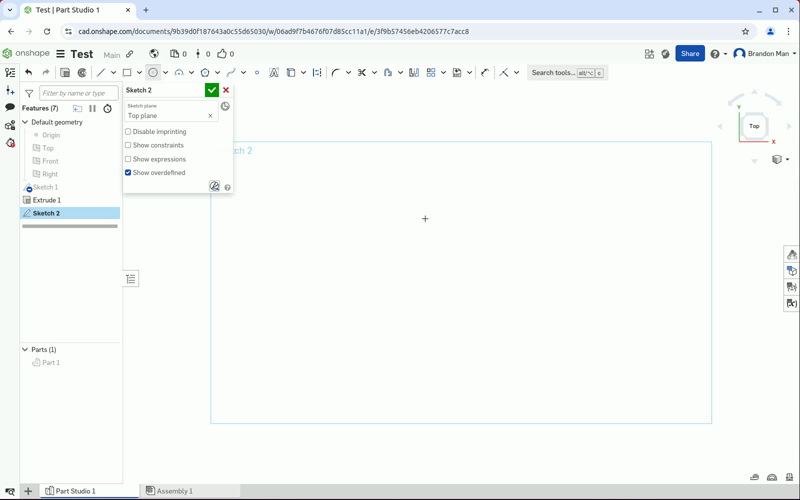
click(425, 218)
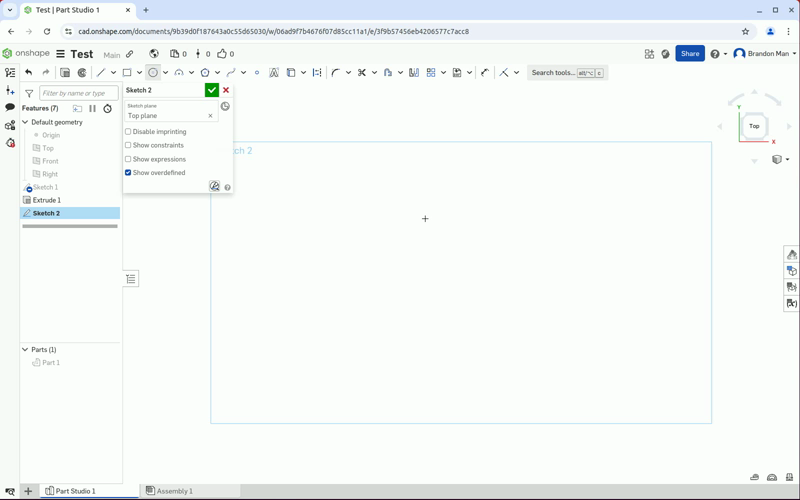
key_up(shift)
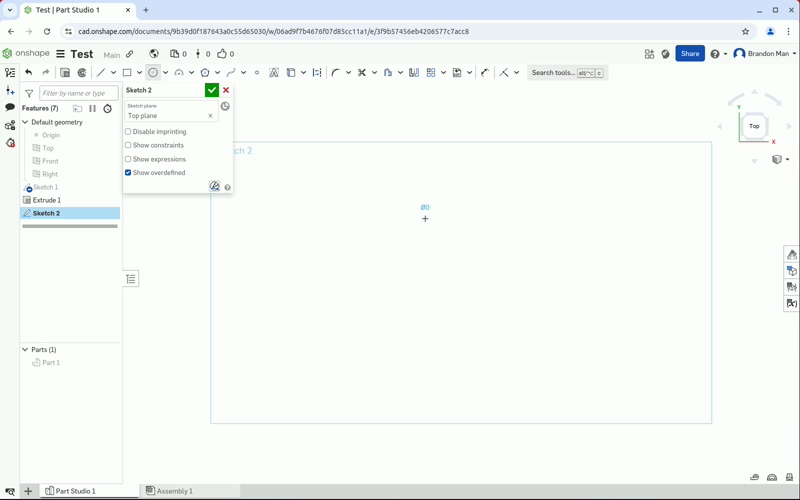
mouse_move(445, 218)
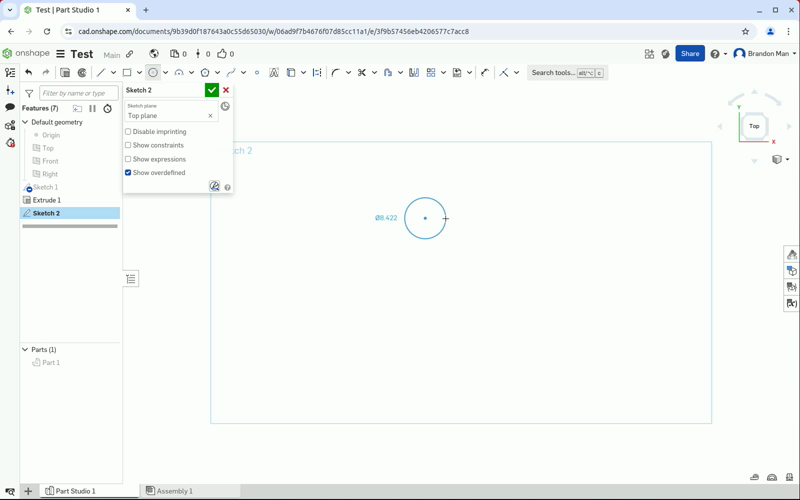
click(445, 218)
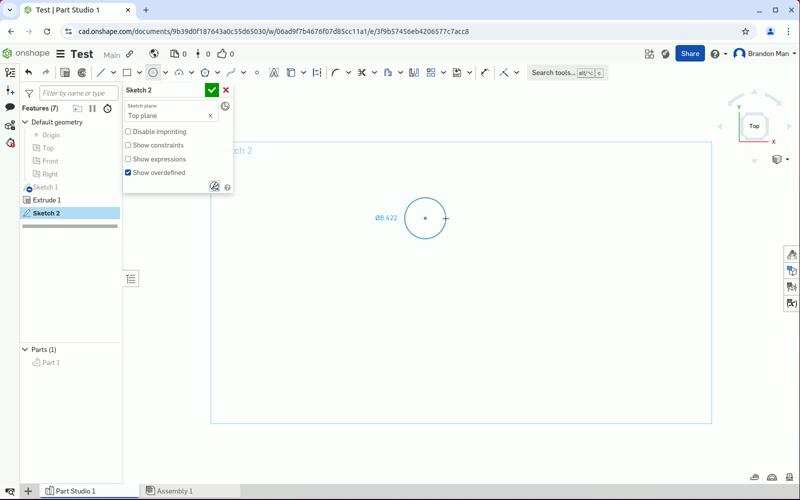
key(esc)
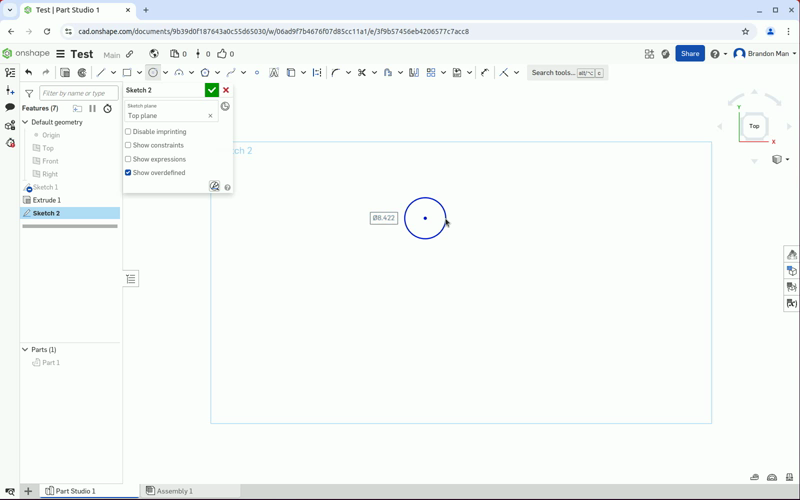
key(c)
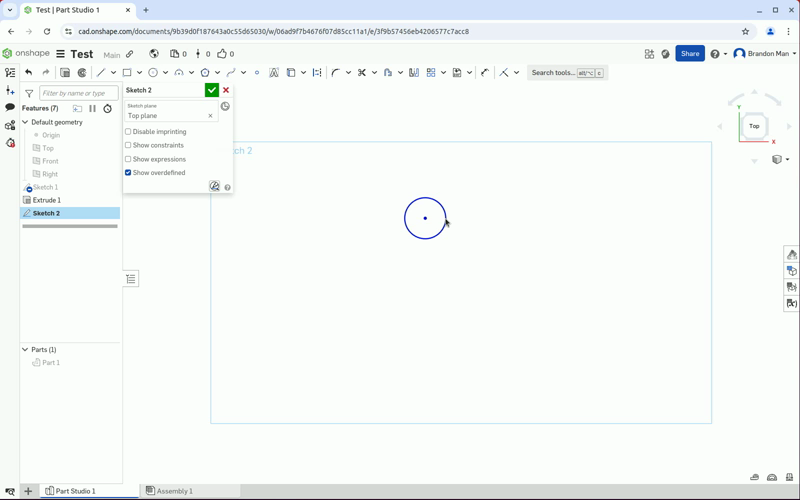
key_down(shift)
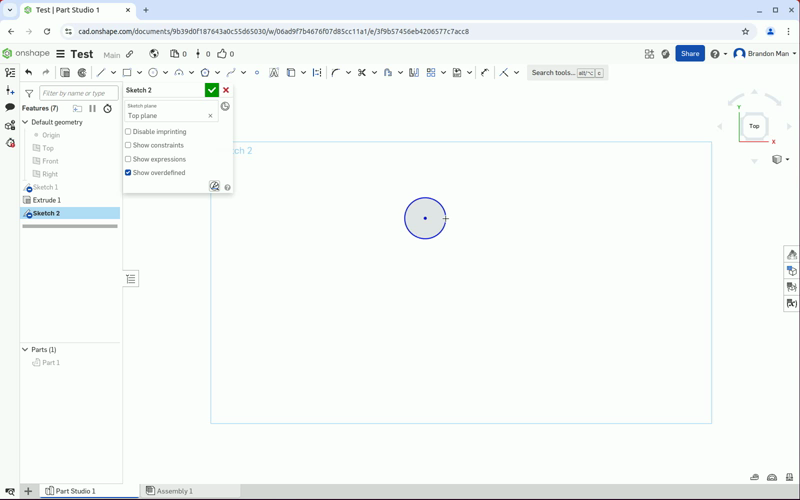
mouse_move(425, 218)
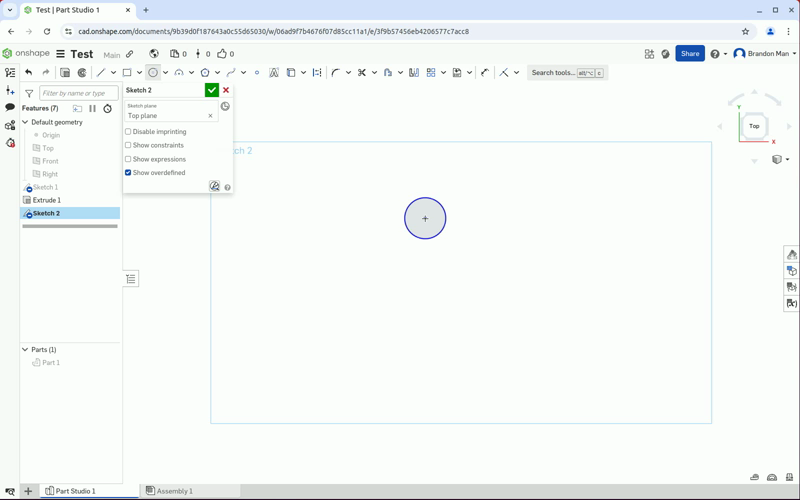
click(425, 218)
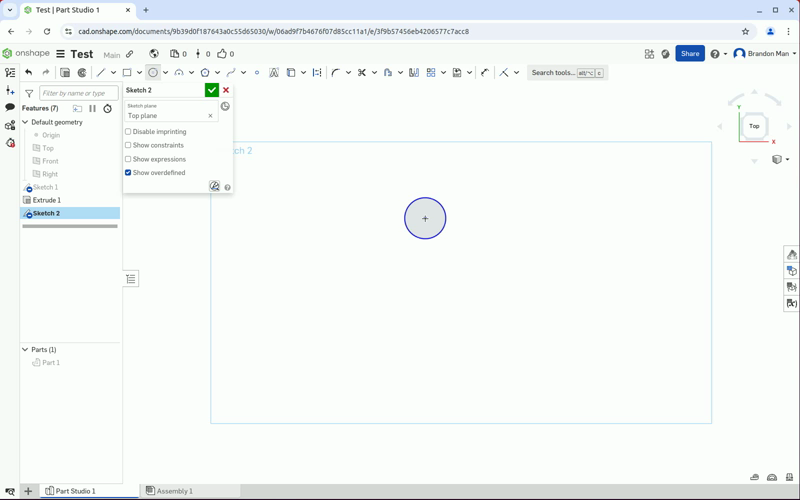
key_up(shift)
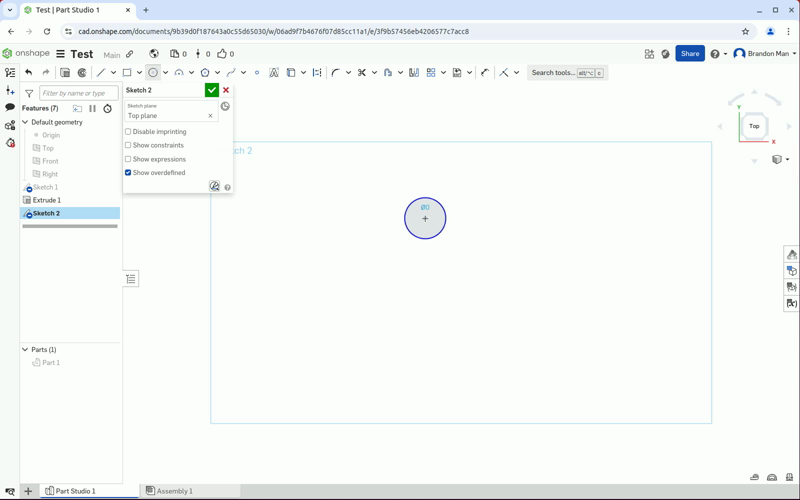
mouse_move(434, 218)
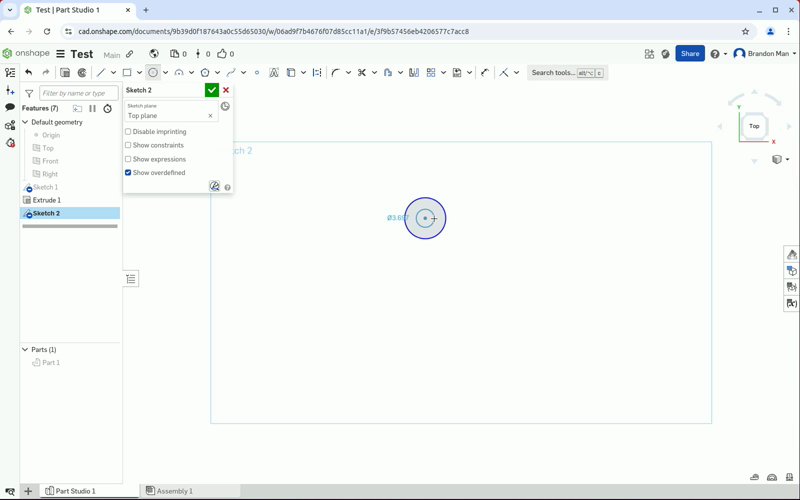
click(434, 218)
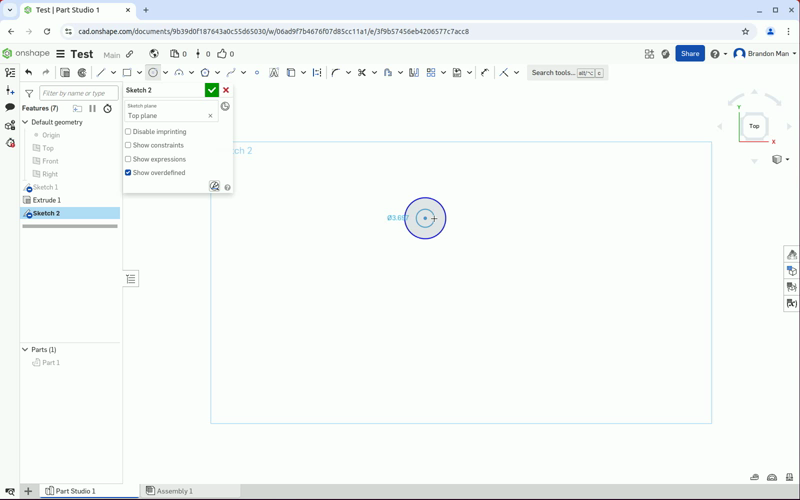
key(esc)
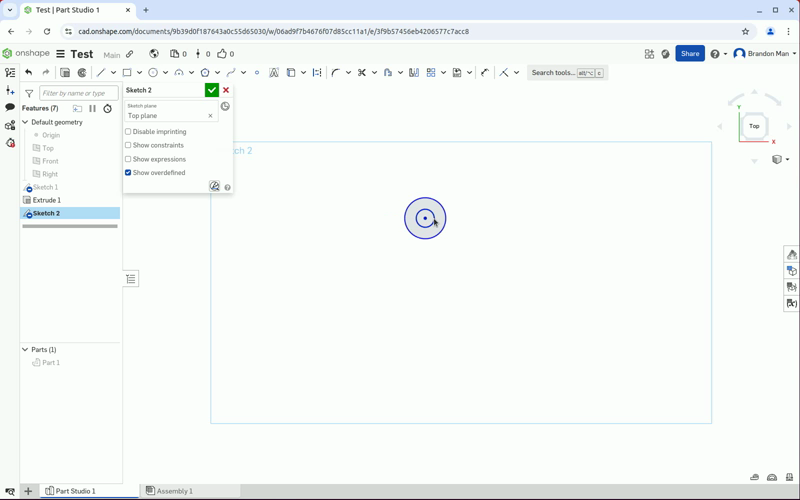
mouse_move(440, 214)
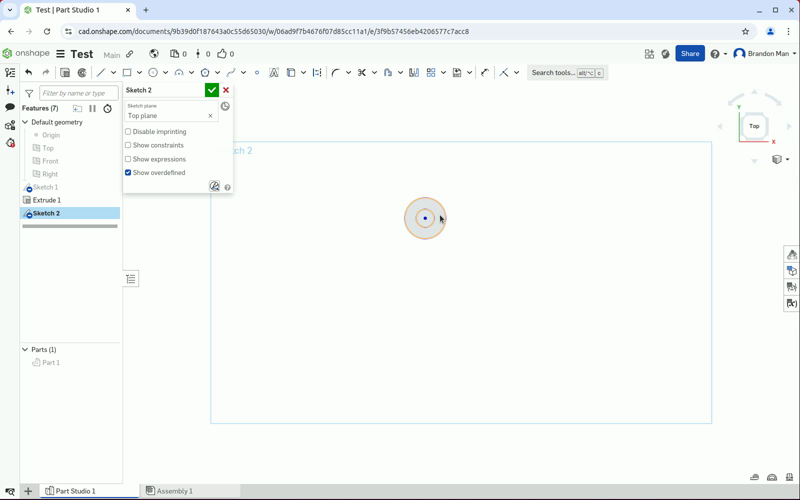
scroll(6)
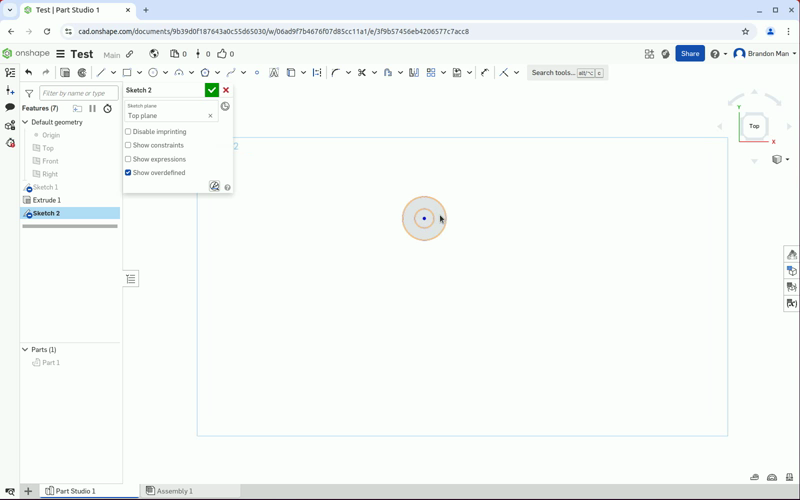
scroll(6)
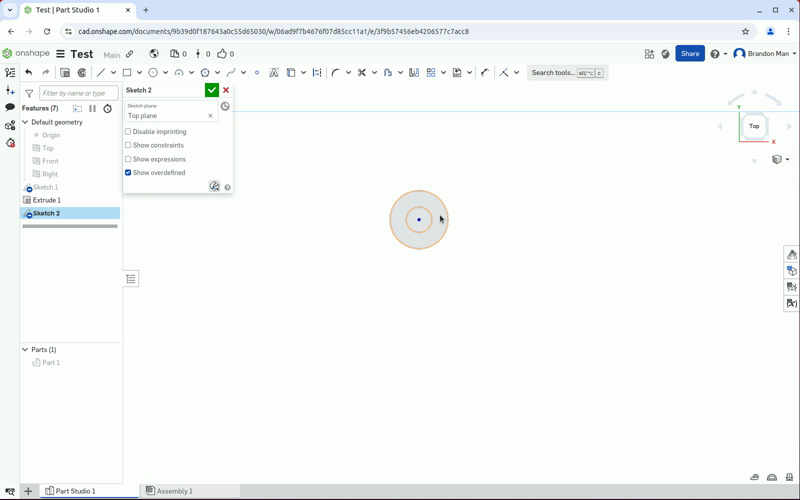
scroll(6)
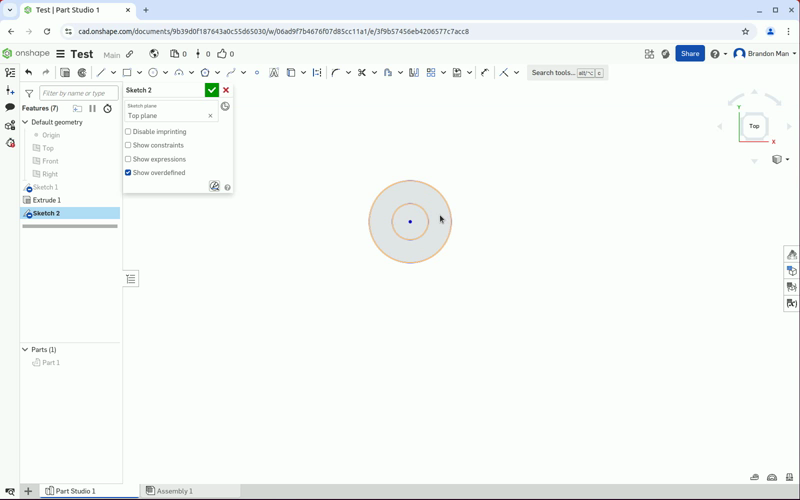
scroll(6)
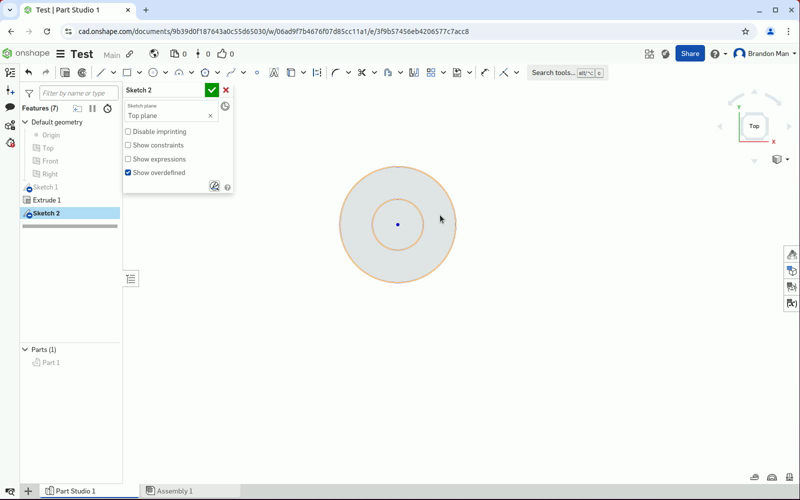
scroll(6)
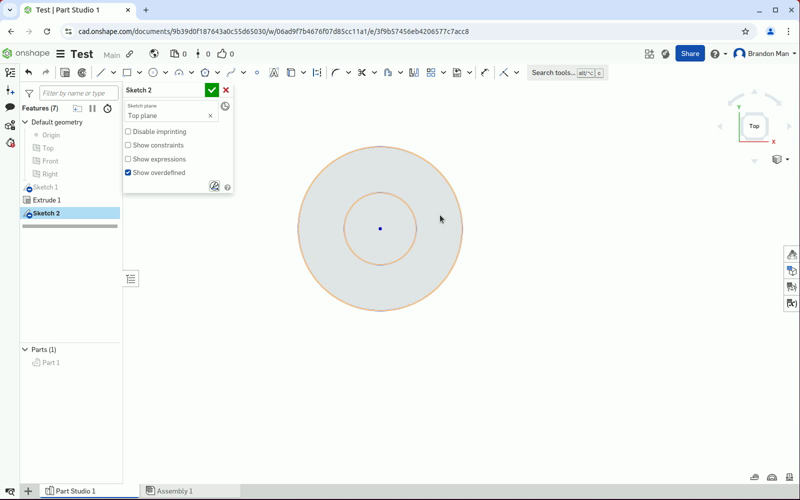
scroll(6)
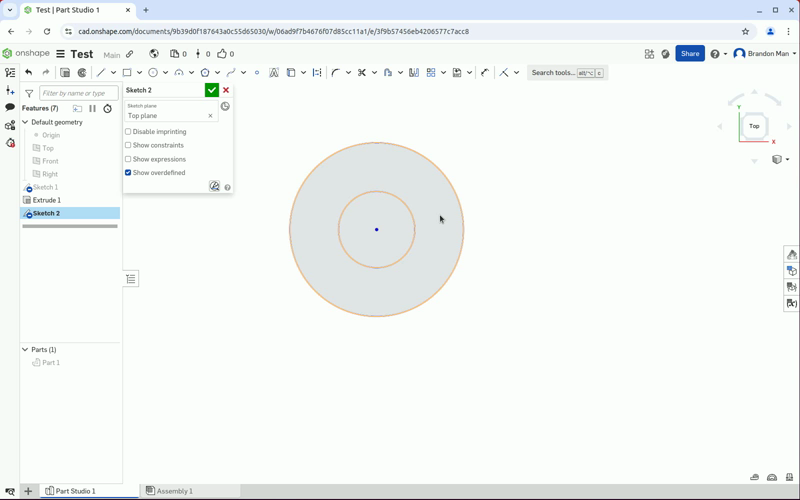
scroll(6)
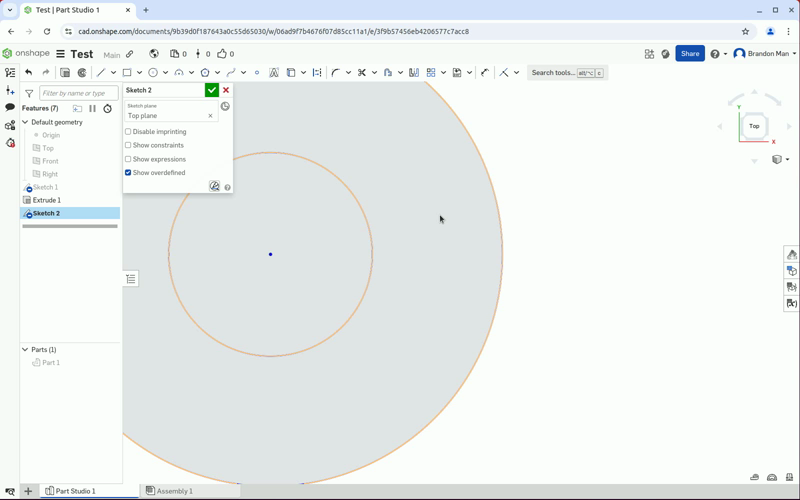
click(440, 214)
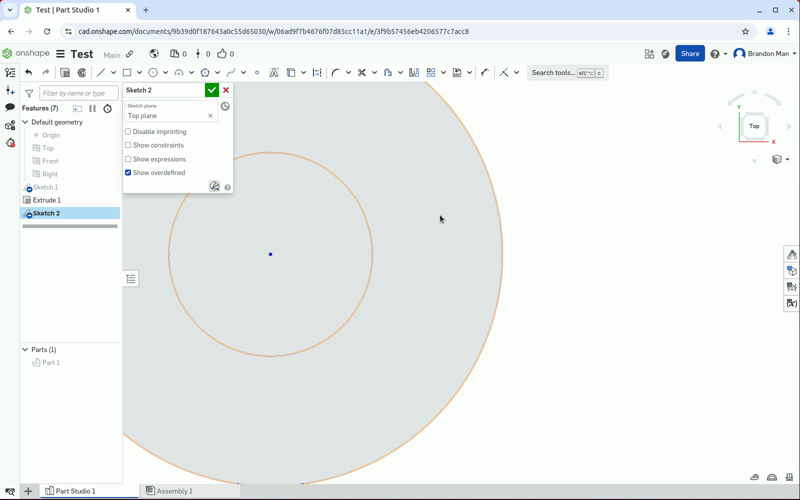
scroll(-6)
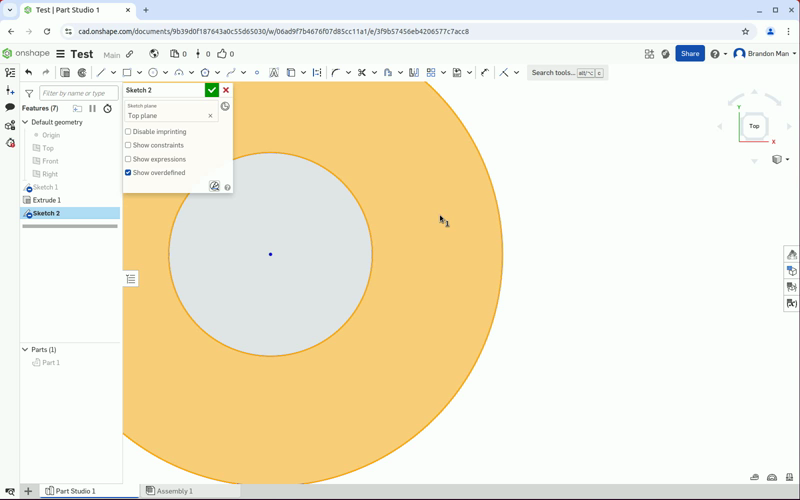
scroll(-6)
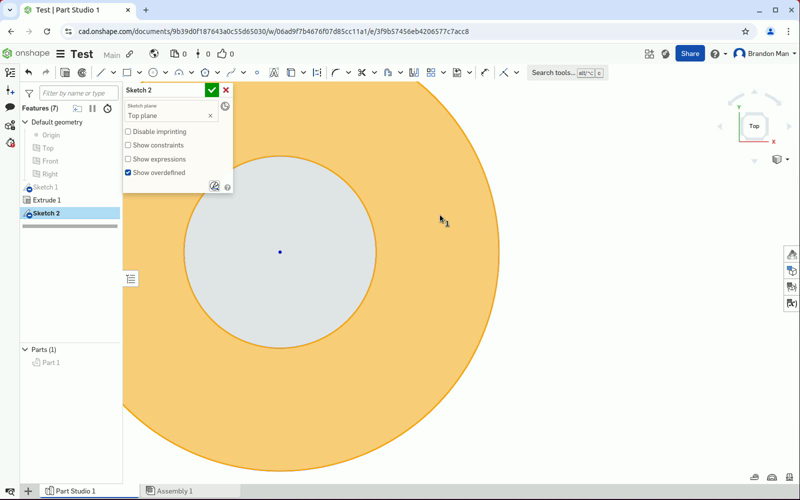
scroll(-6)
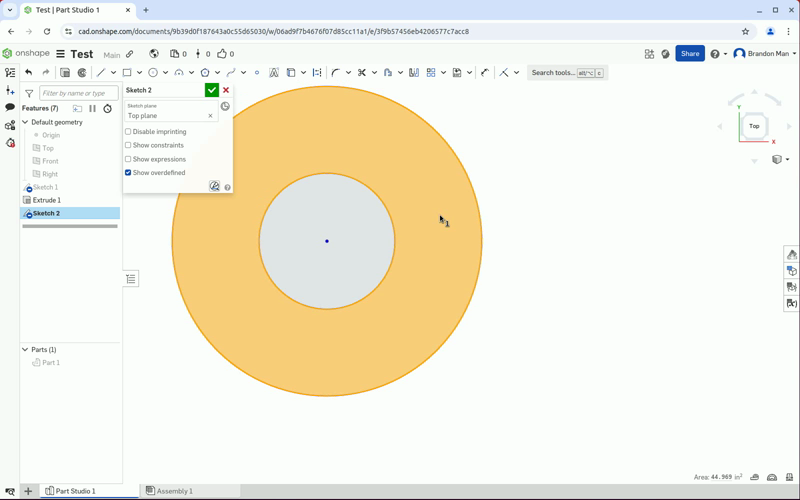
scroll(-6)
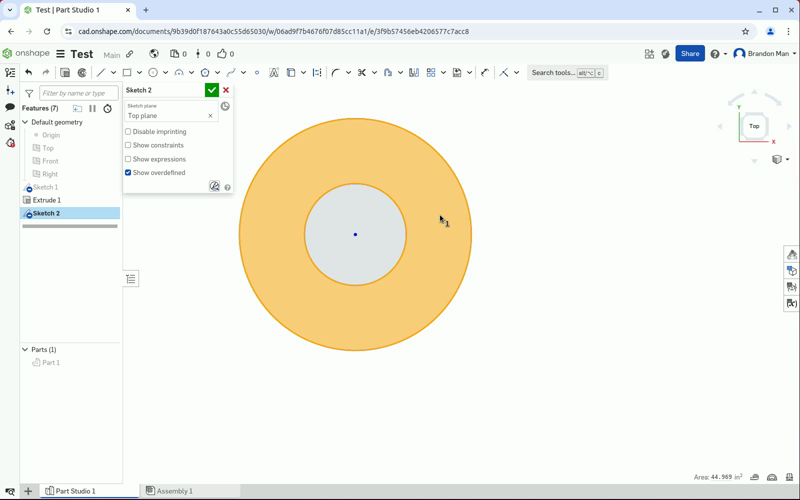
scroll(-6)
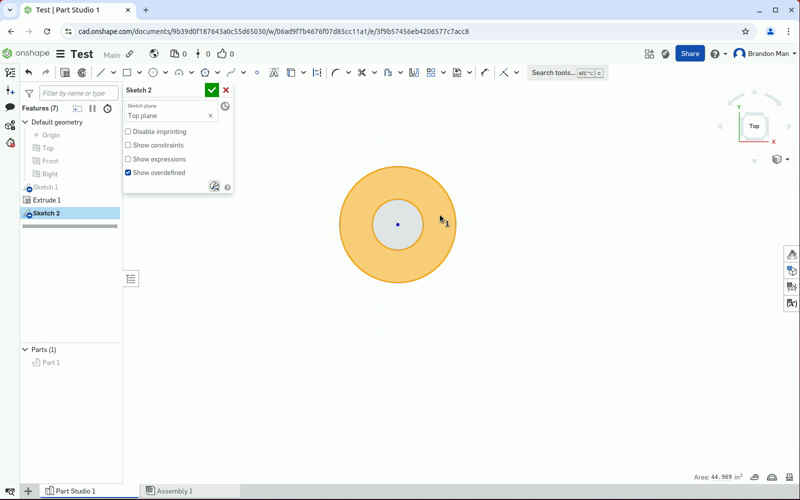
scroll(-6)
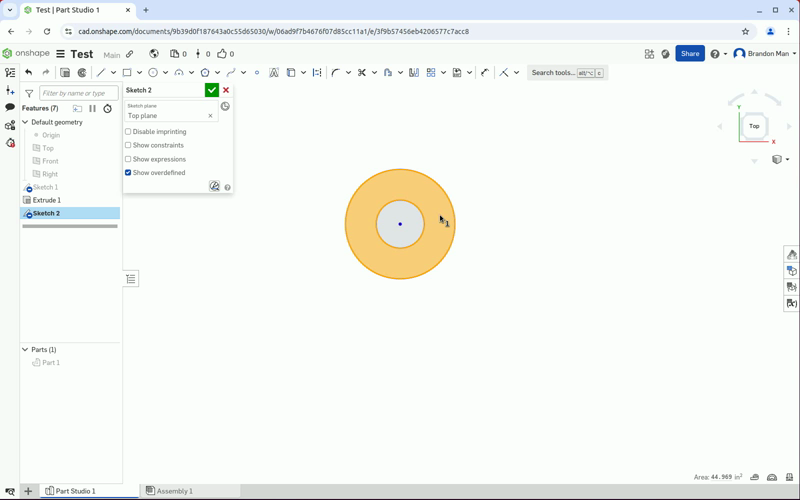
scroll(-6)
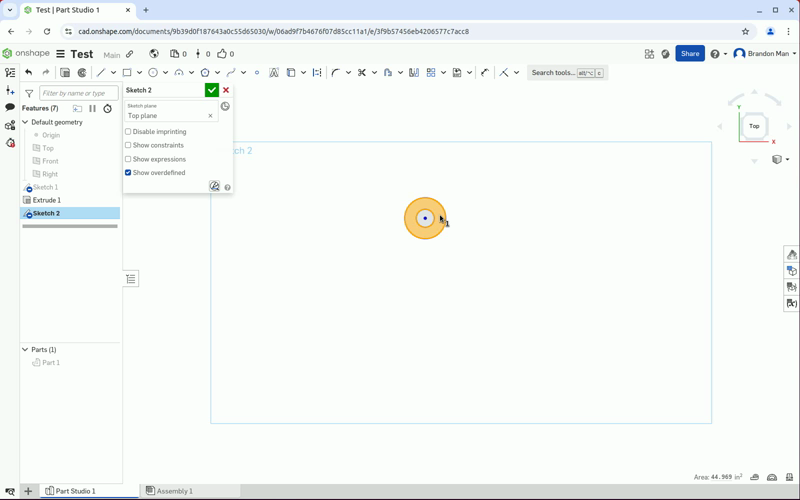
mouse_move(73, 352)
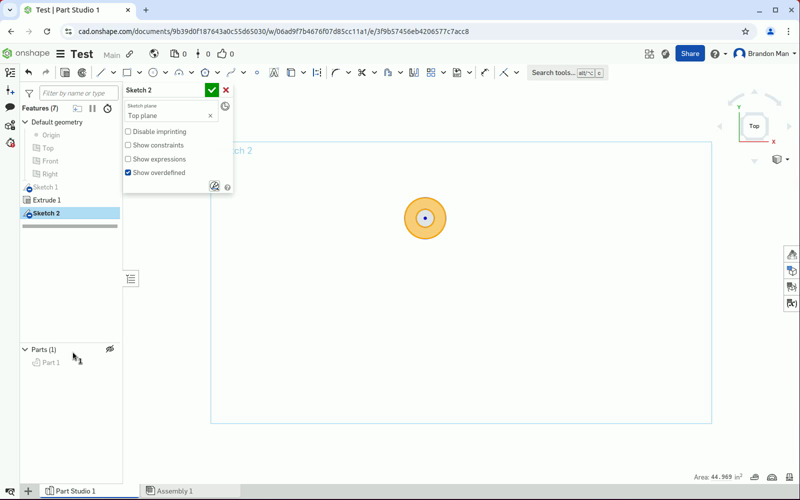
key(shift+y)
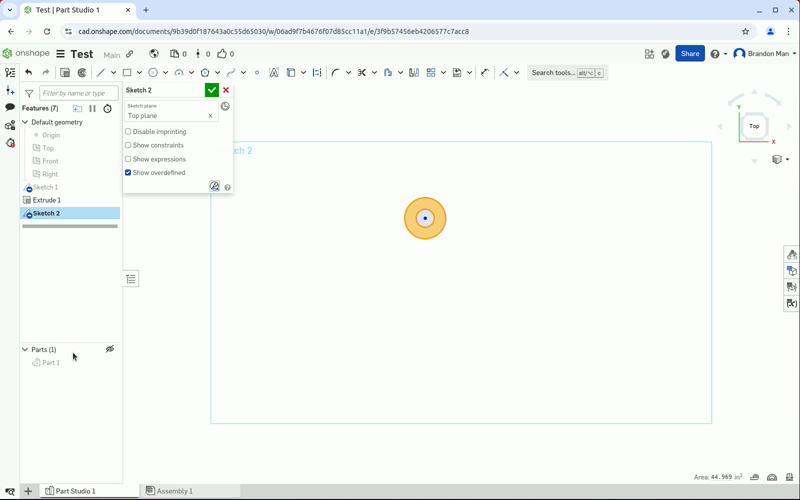
key(shift+e)
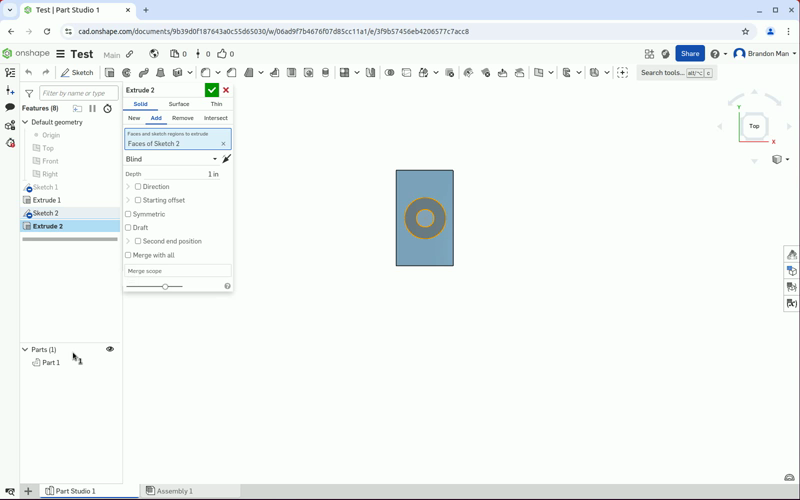
mouse_move(143, 106)
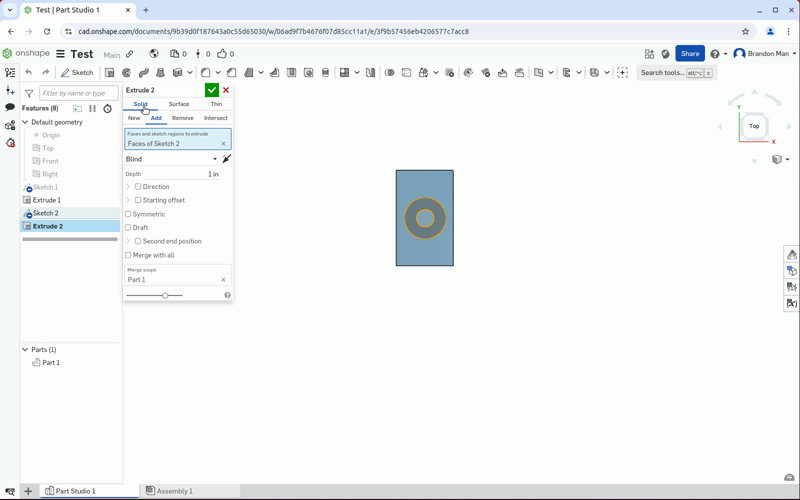
click(143, 106)
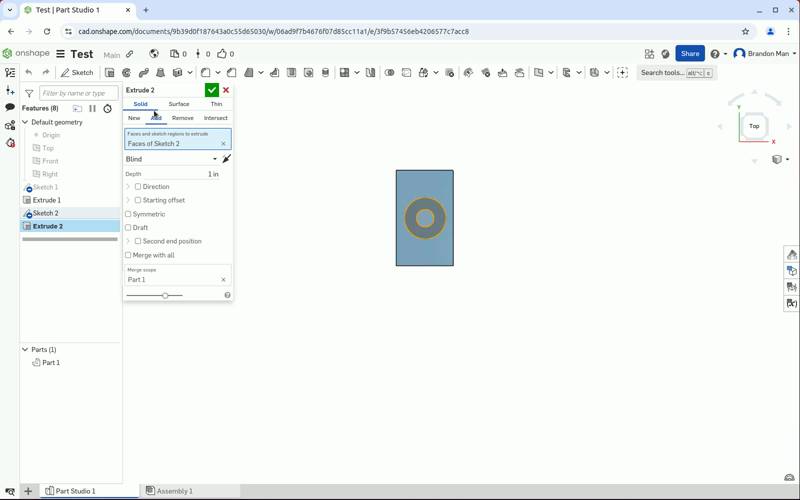
mouse_move(186, 120)
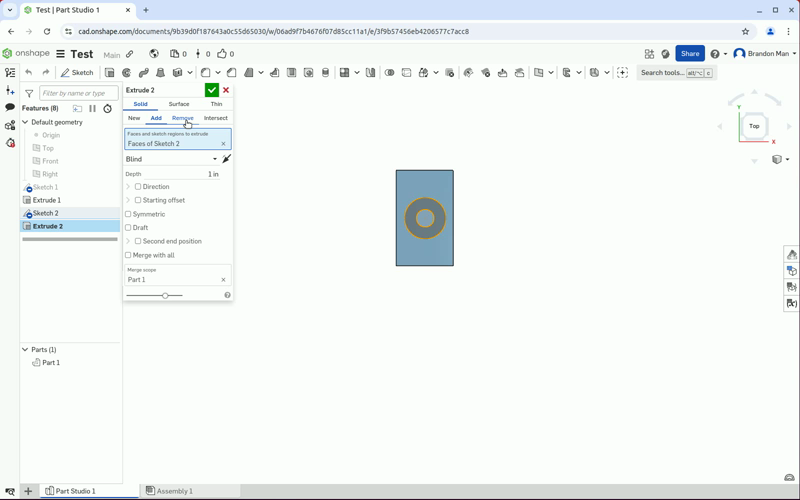
click(186, 120)
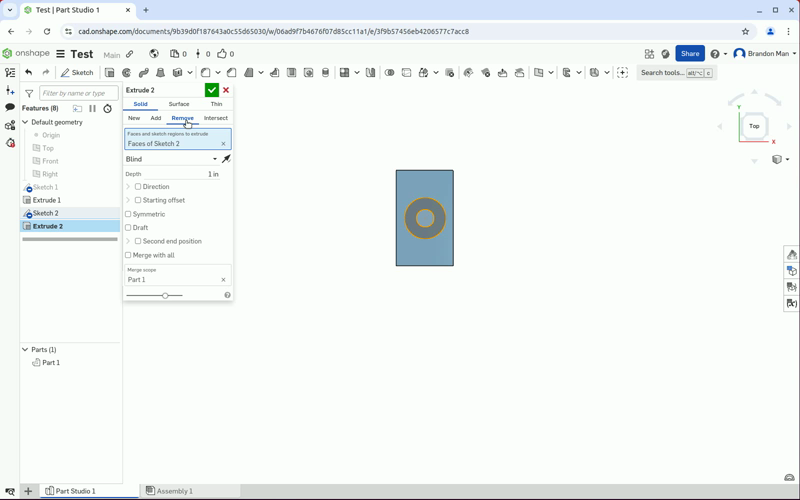
key(tab, 4)
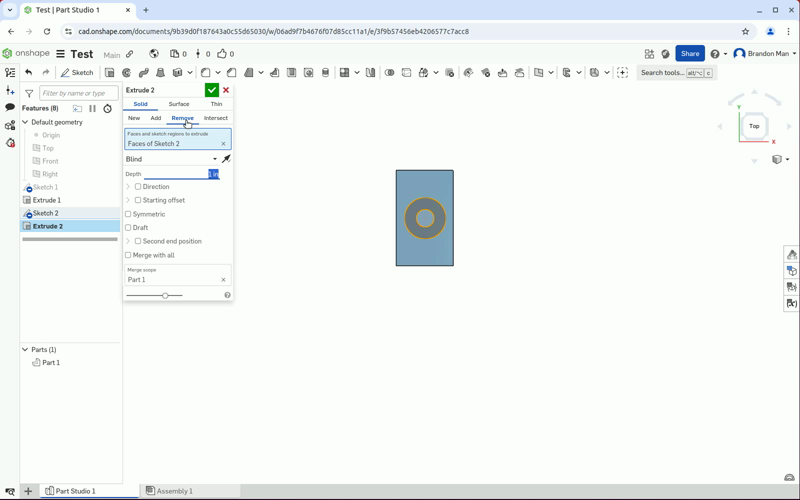
text(1.204)
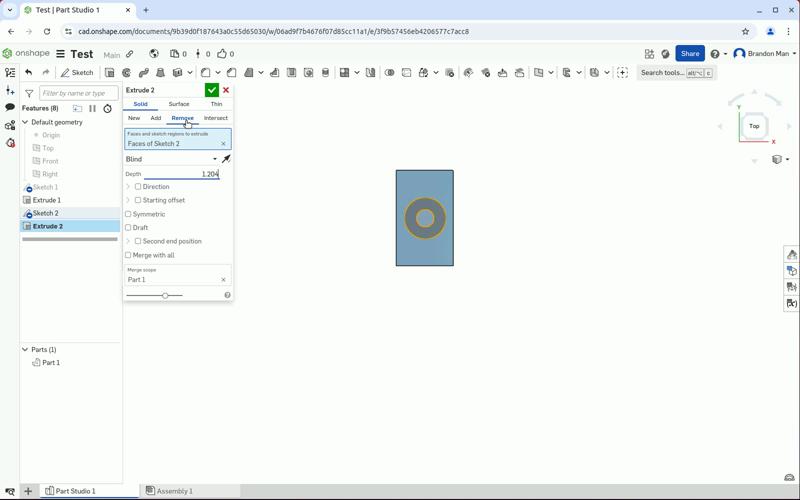
key(tab, 6)
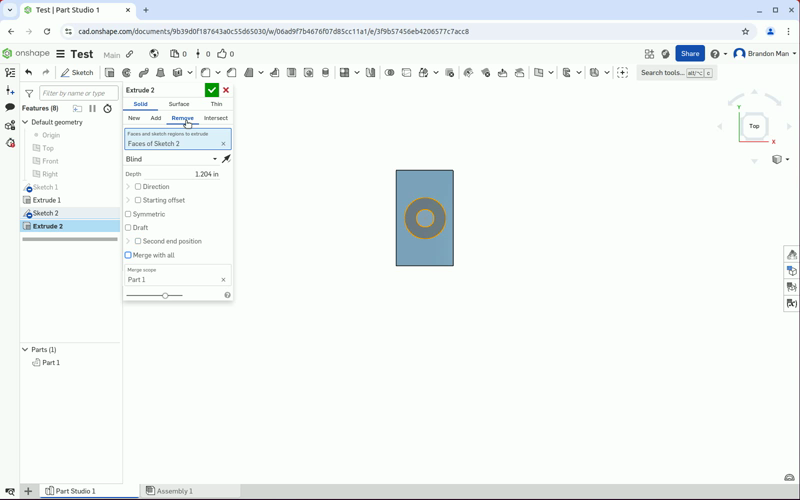
key(space)
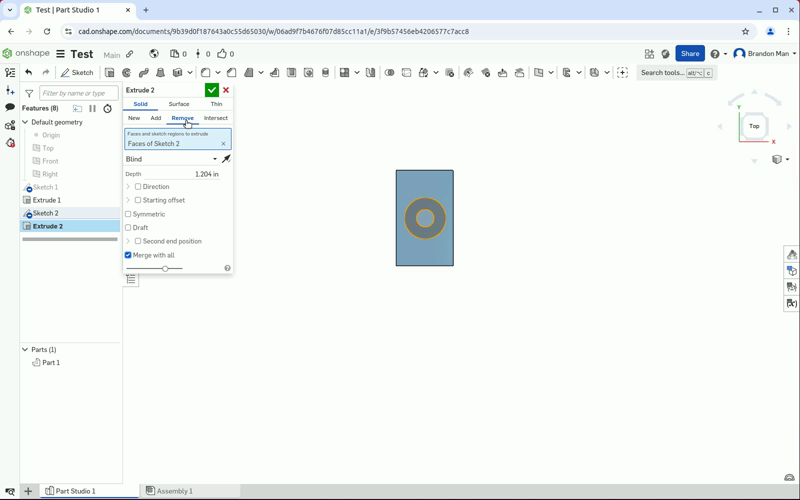
key(enter)
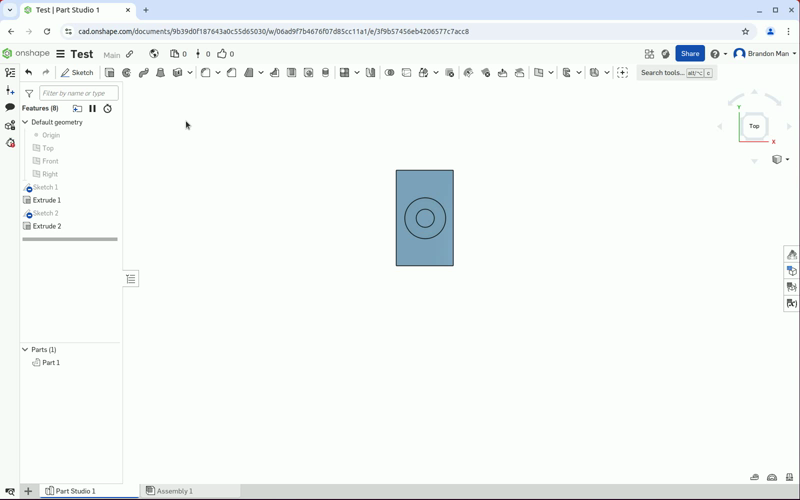
key(shift+h)
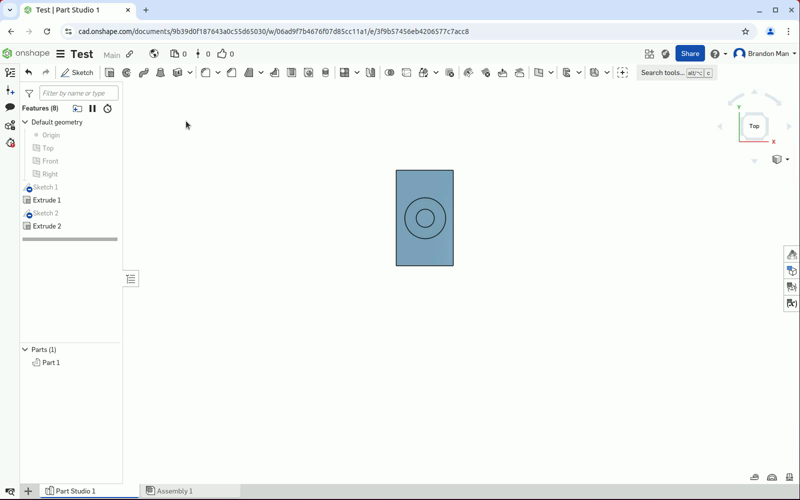
key(shift+h)
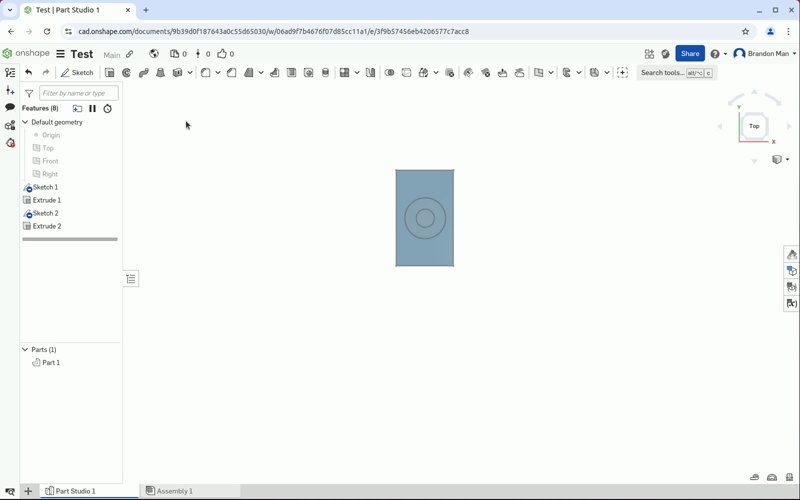
key(shift+7)
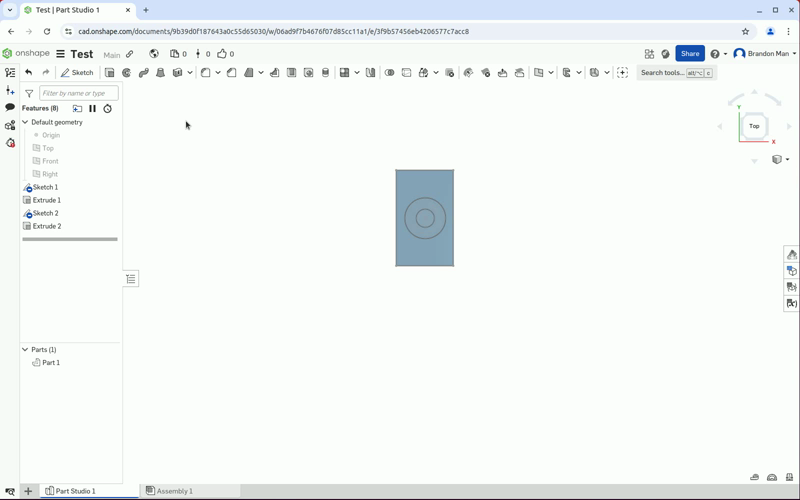
key(up, 3)
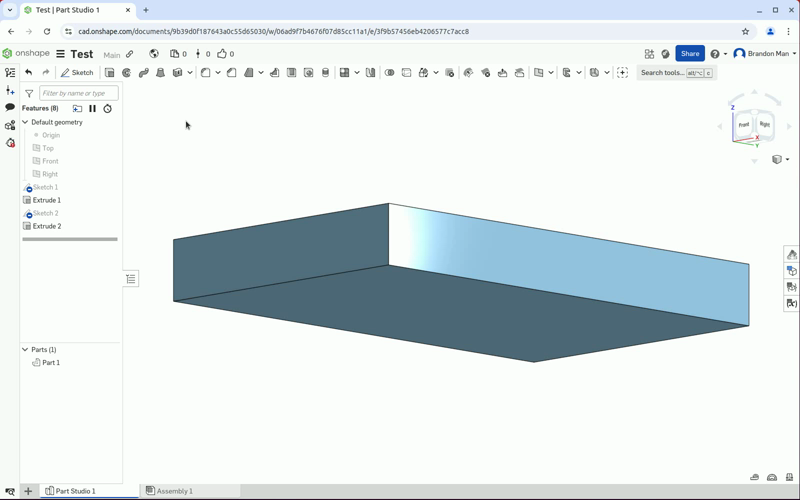
key(left, 3)
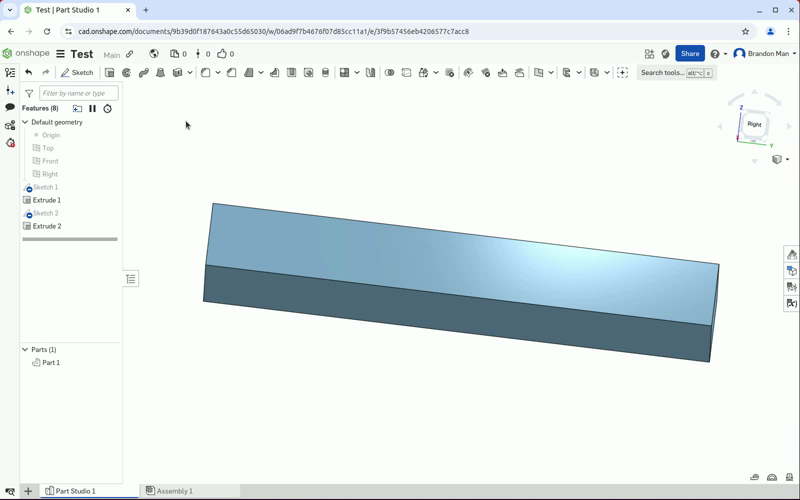
key(right, 3)
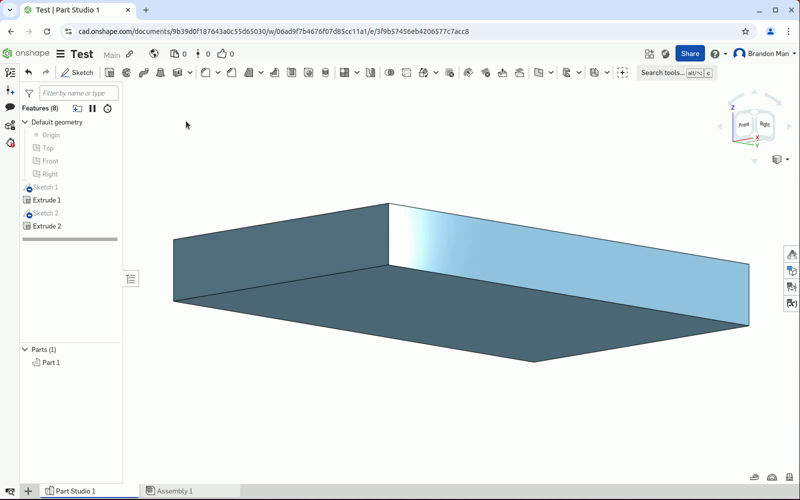
key(down, 3)
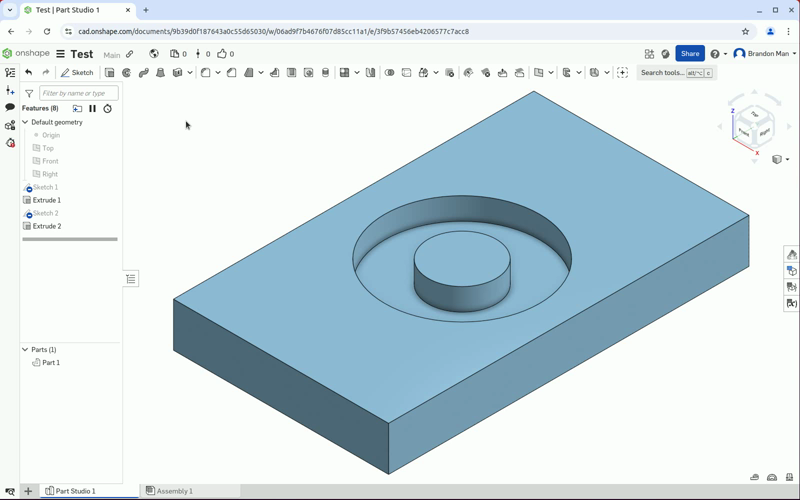
mouse_move(73, 189)
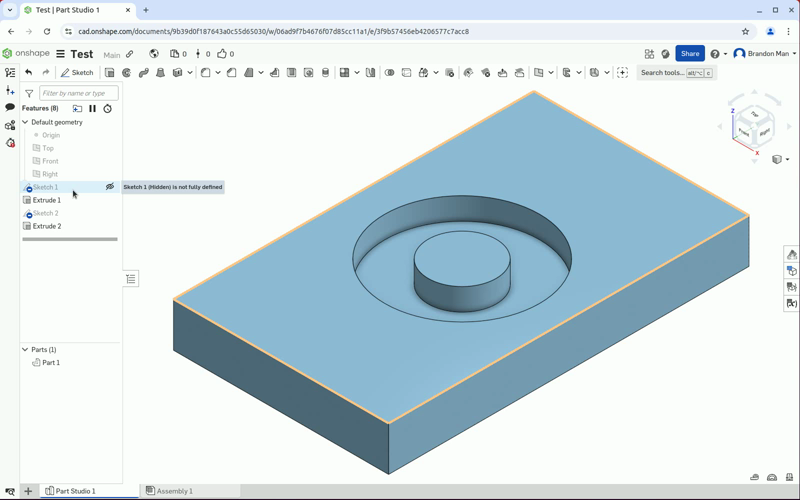
click(73, 189)